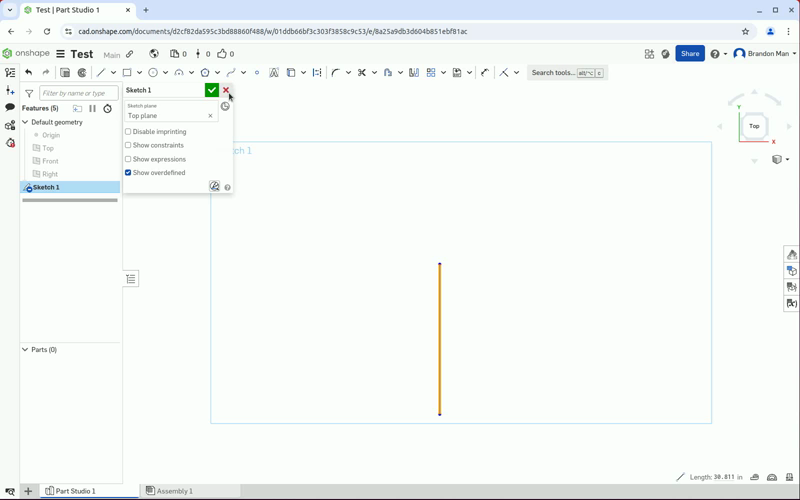
key(shift+h)
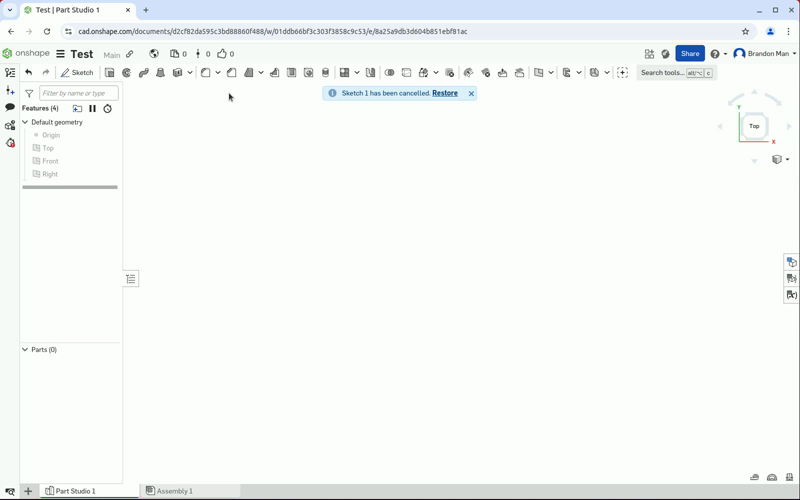
mouse_move(73, 352)
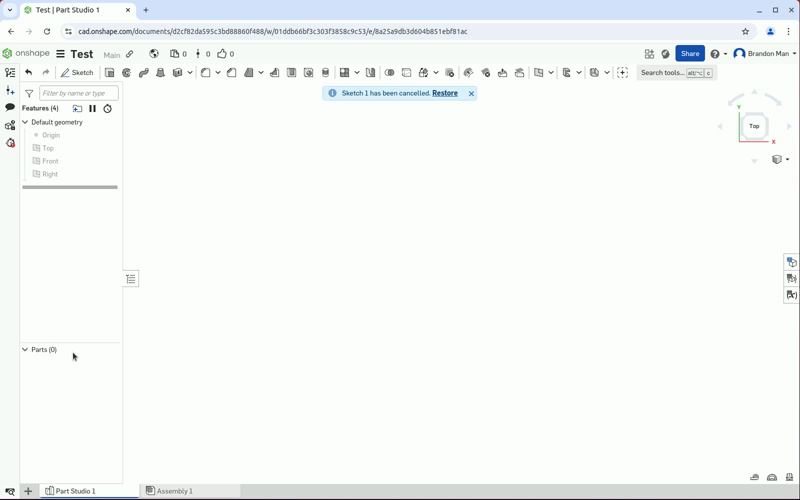
key(y)
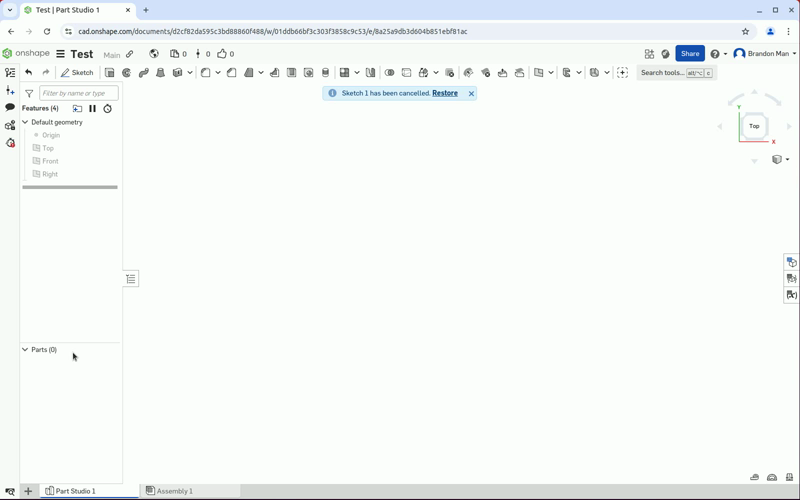
key(shift+p)
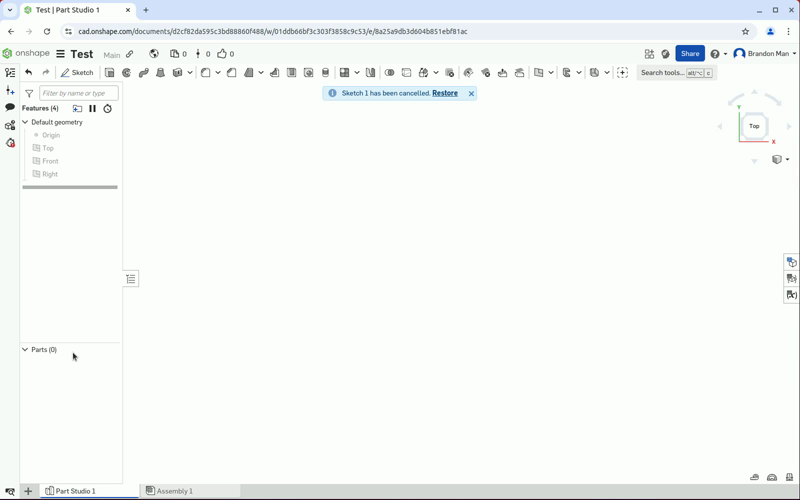
key(space)
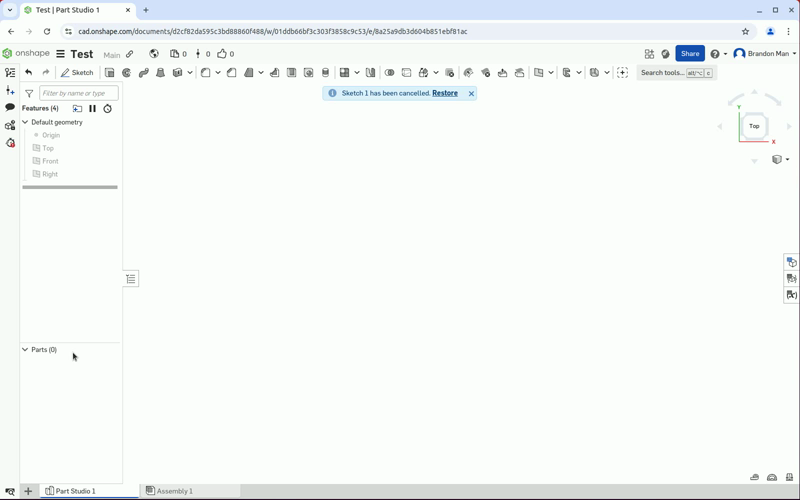
key_down(shift)
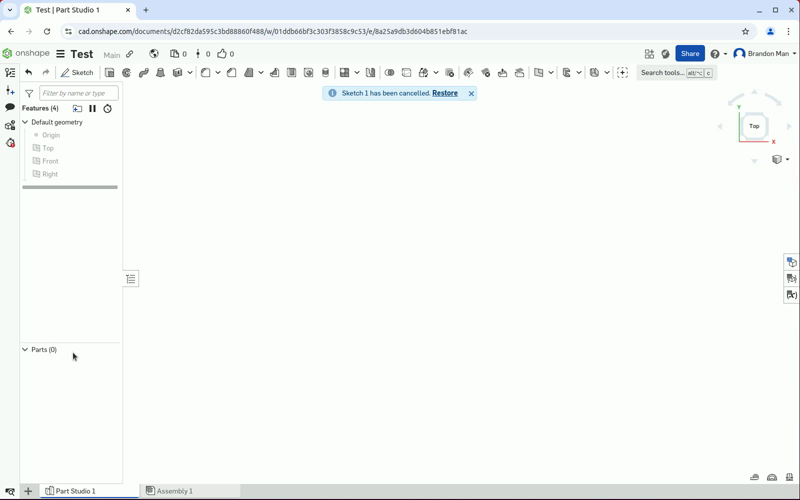
key(up)
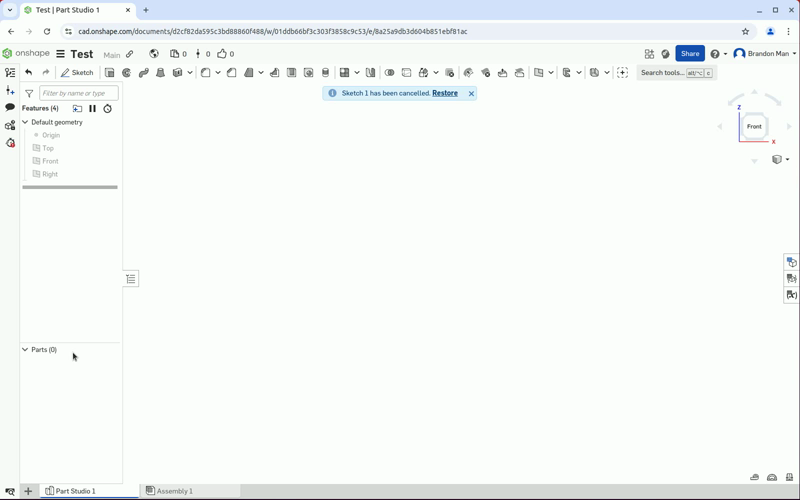
key_up(shift)
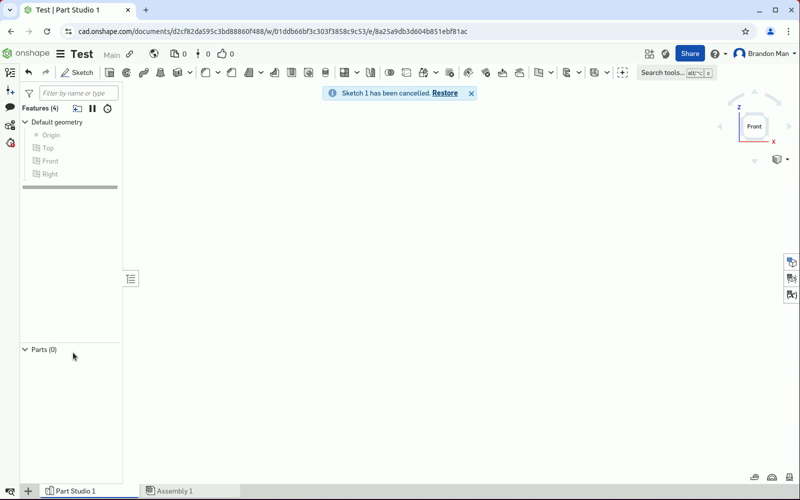
mouse_move(73, 352)
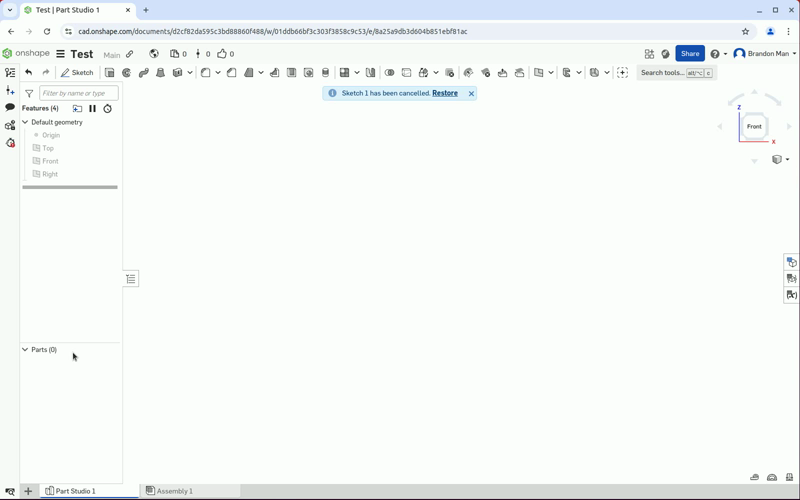
key(shift+y)
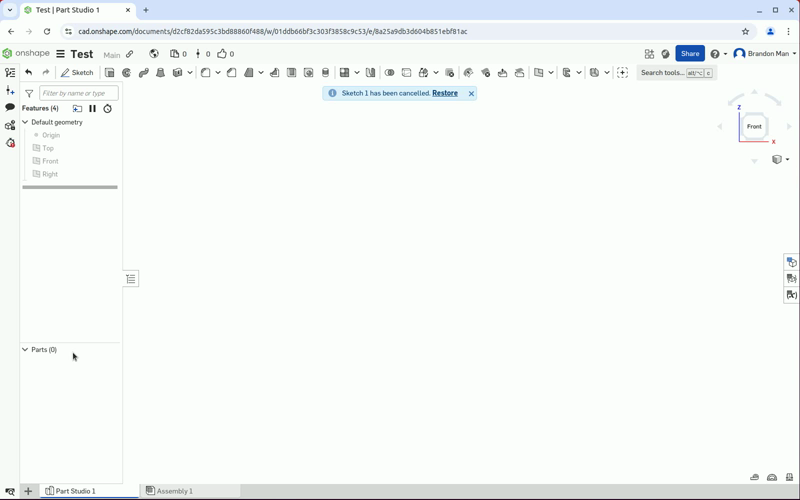
key(shift+s)
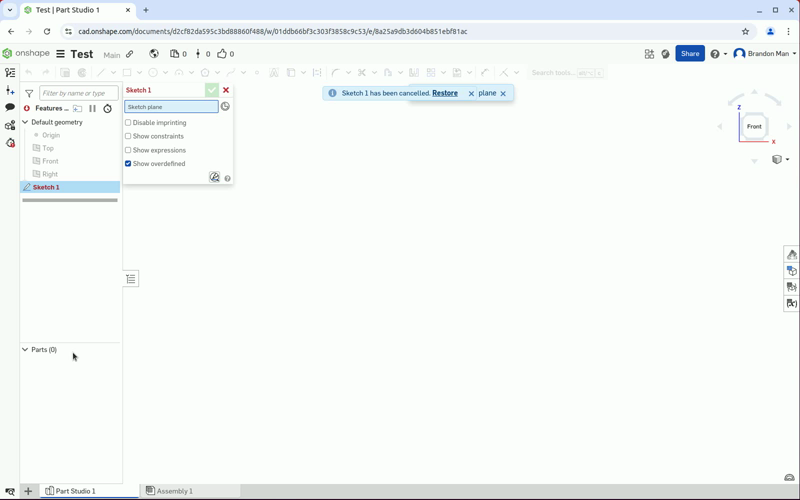
mouse_move(73, 163)
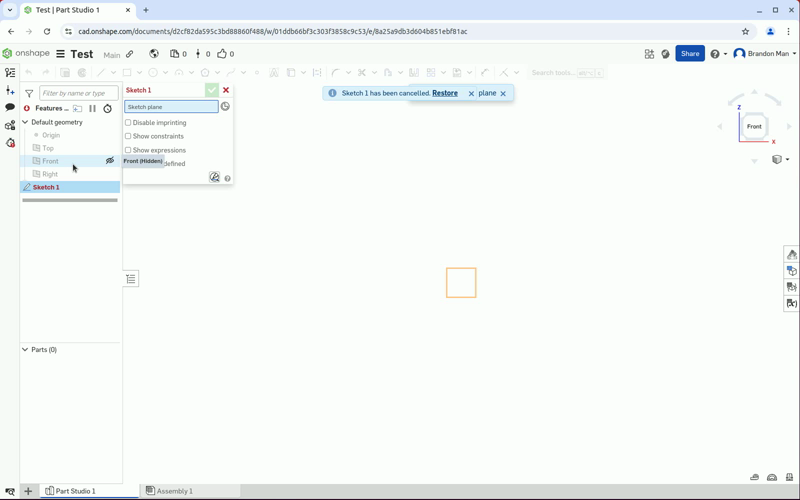
click(73, 163)
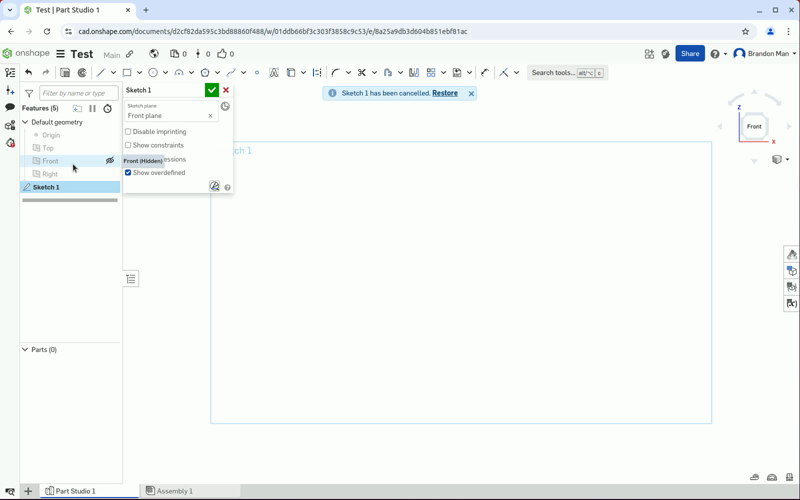
mouse_move(73, 352)
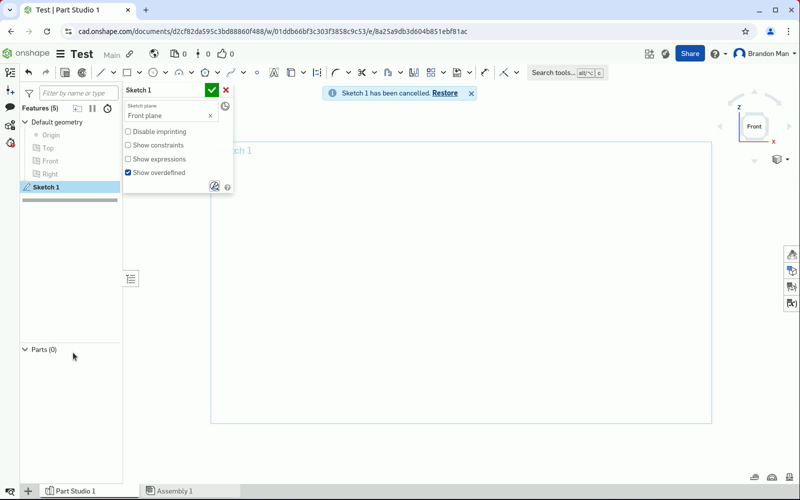
key(y)
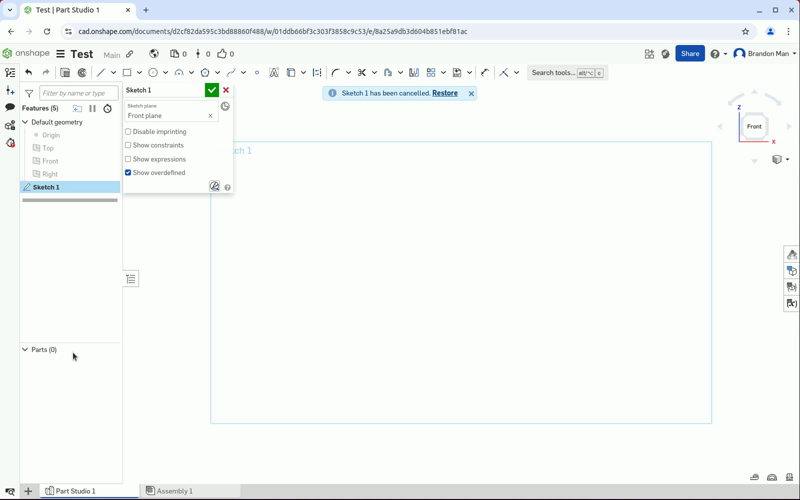
key(l)
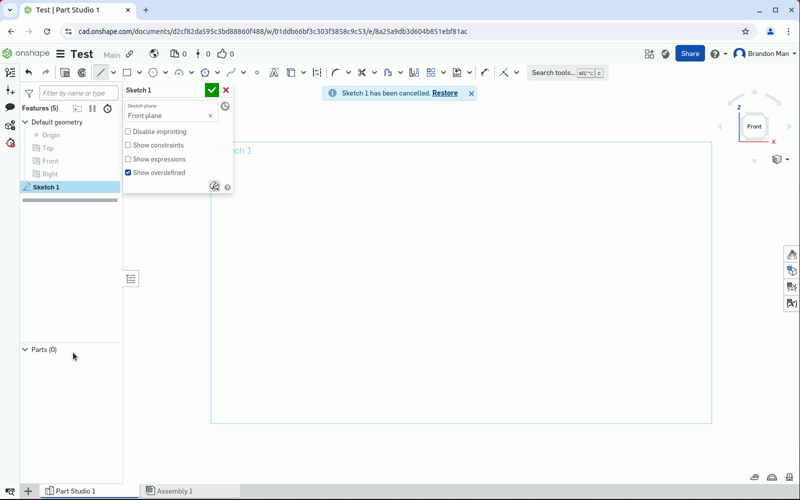
key_down(shift)
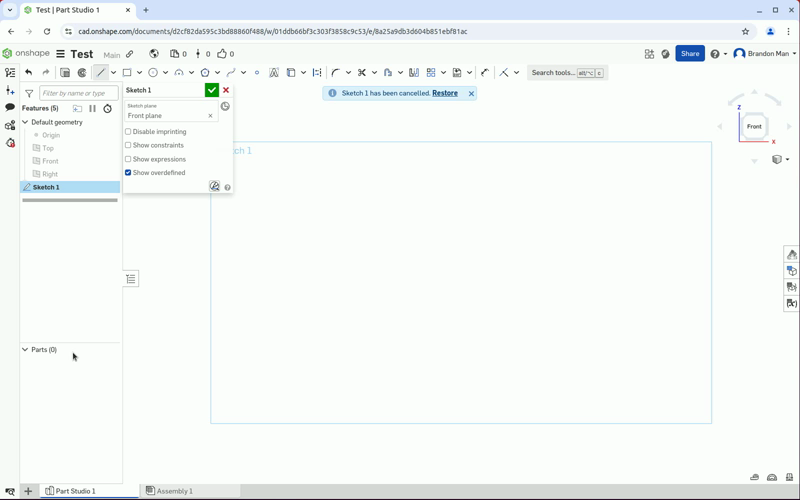
mouse_move(407, 329)
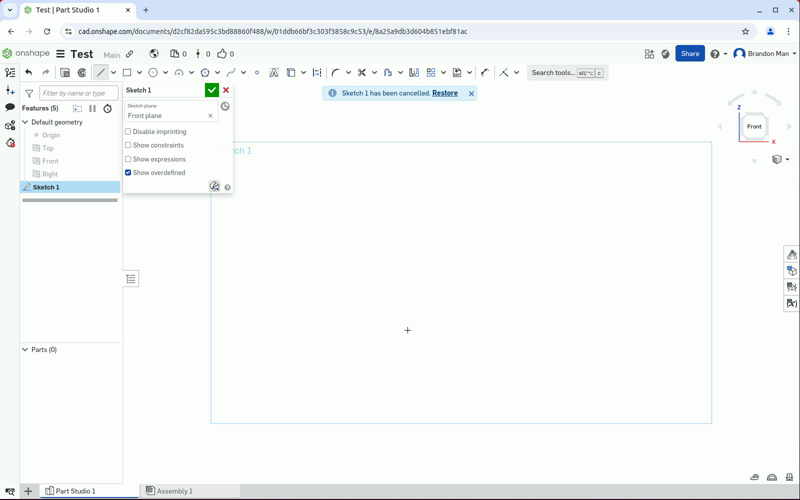
click(407, 329)
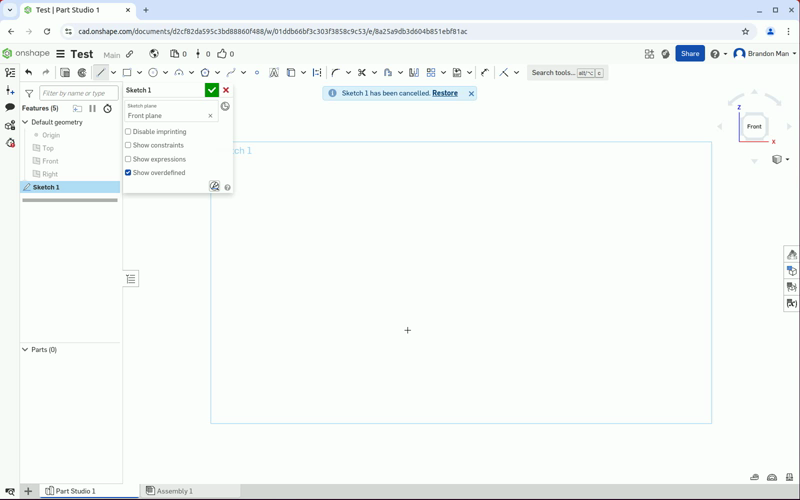
key_up(shift)
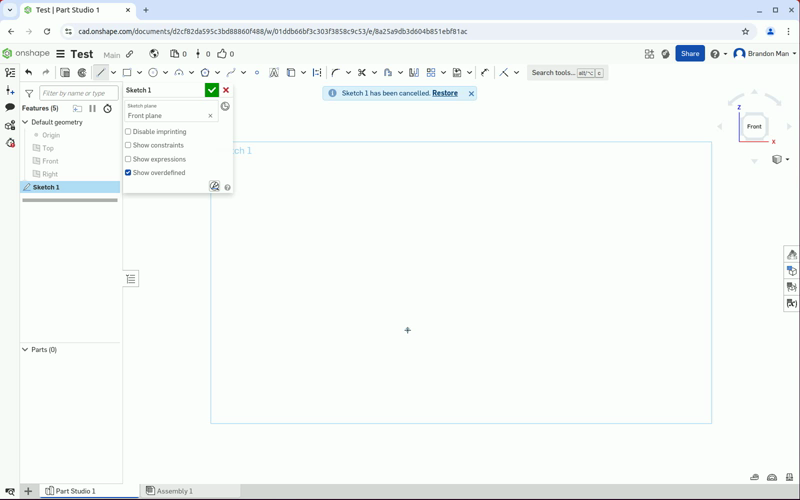
key_down(shift)
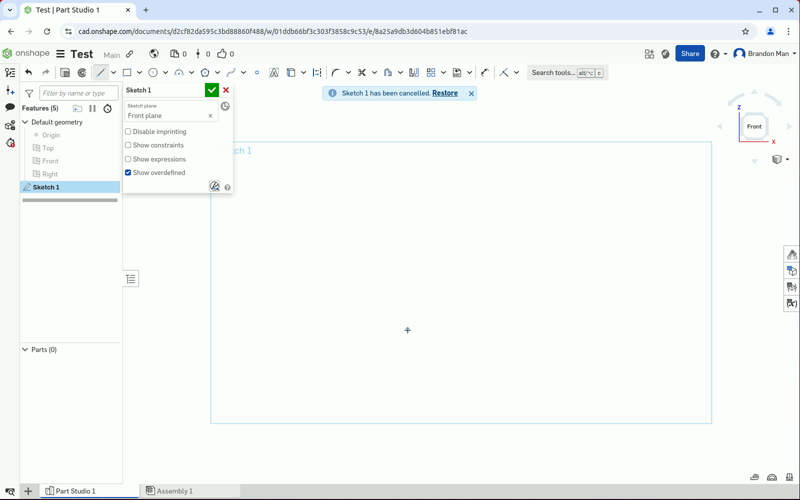
mouse_move(521, 329)
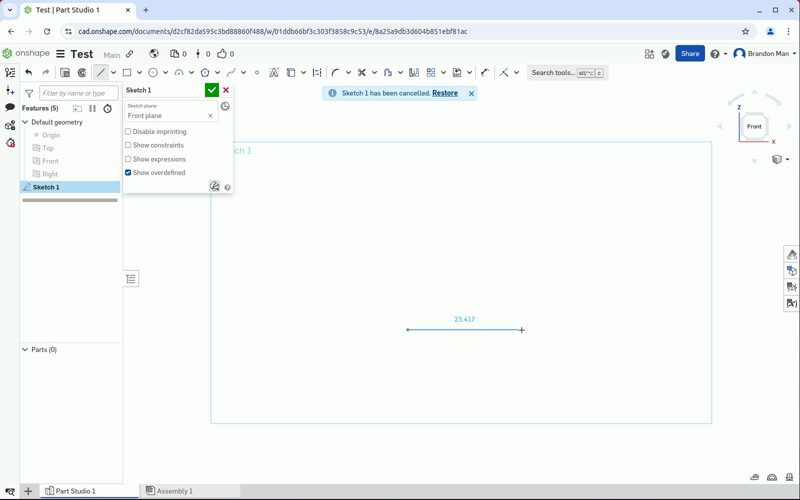
click(521, 329)
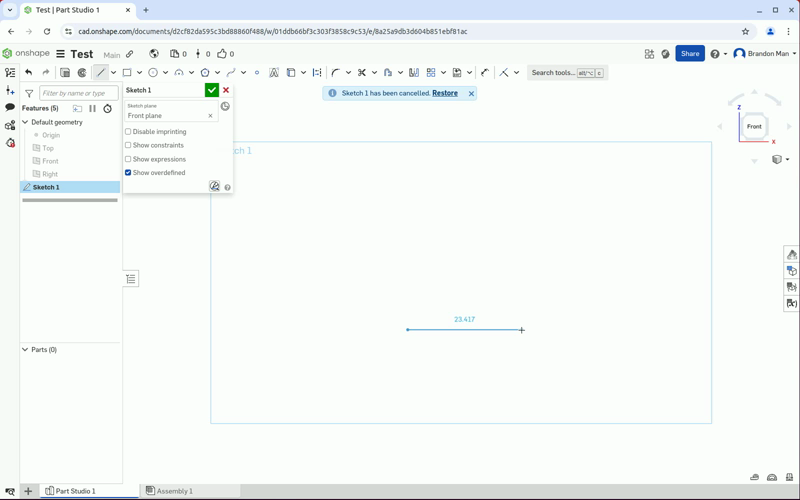
key_up(shift)
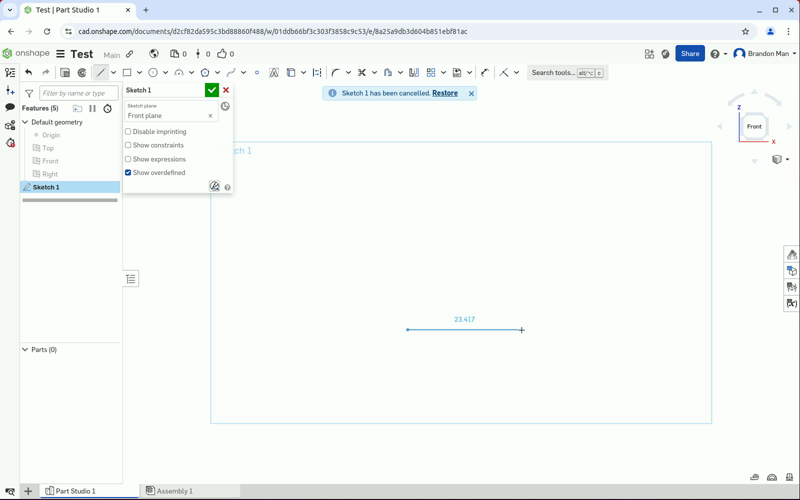
key_down(shift)
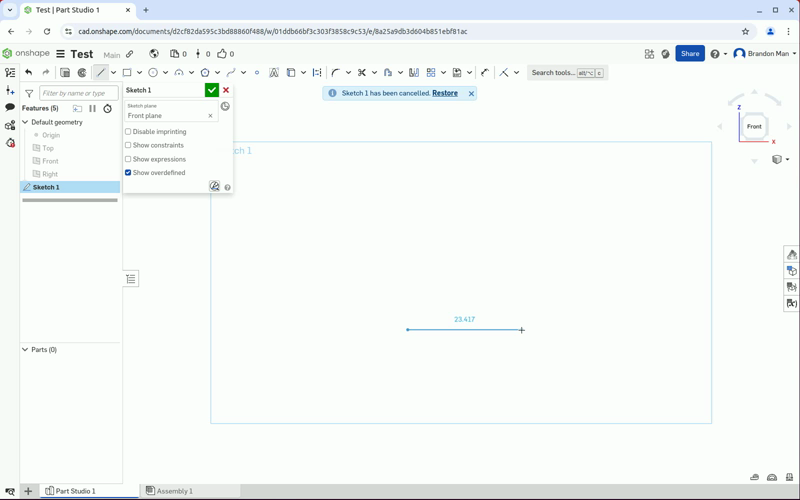
mouse_move(551, 329)
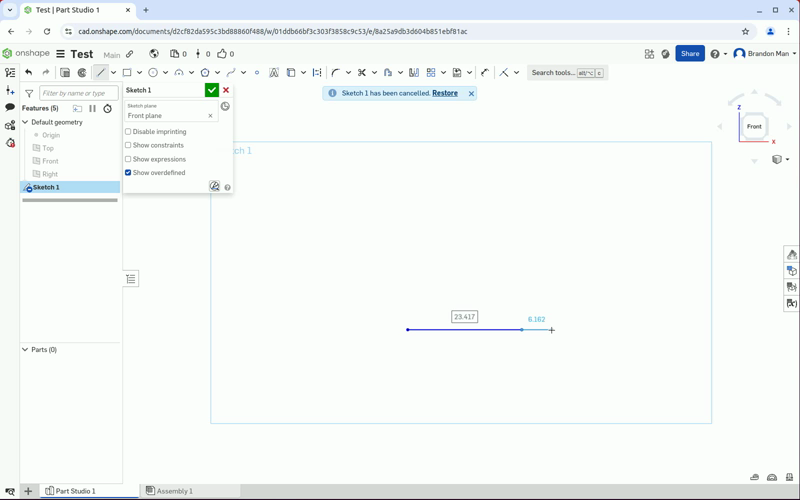
mouse_move(521, 311)
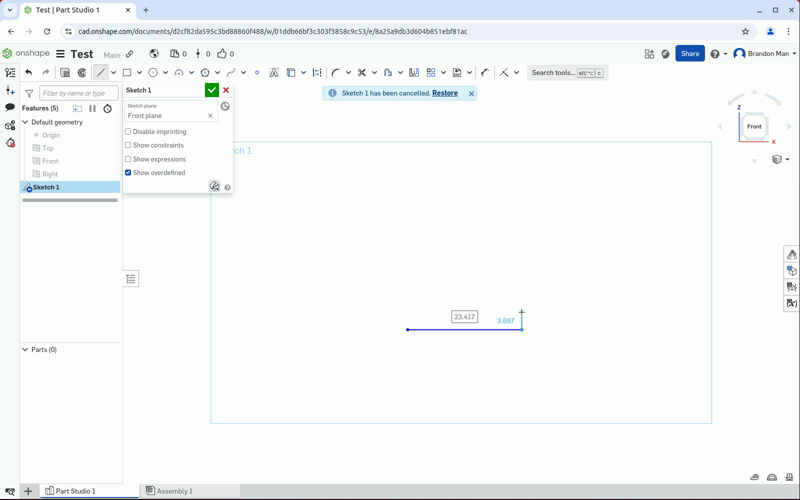
click(521, 311)
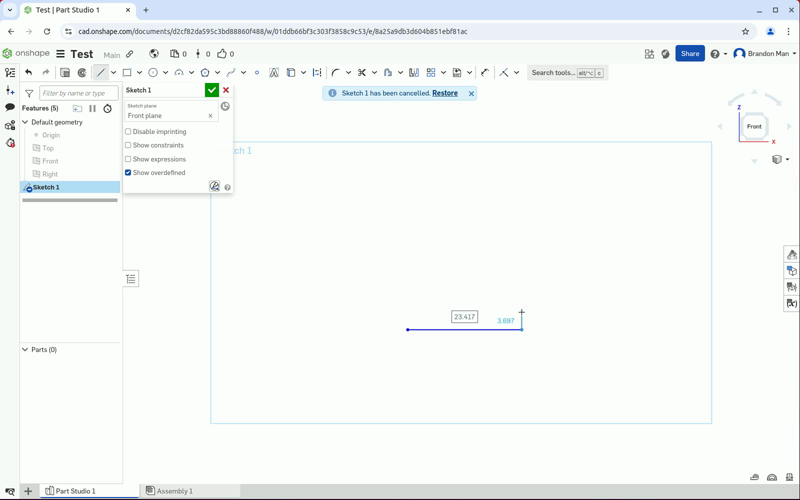
key_up(shift)
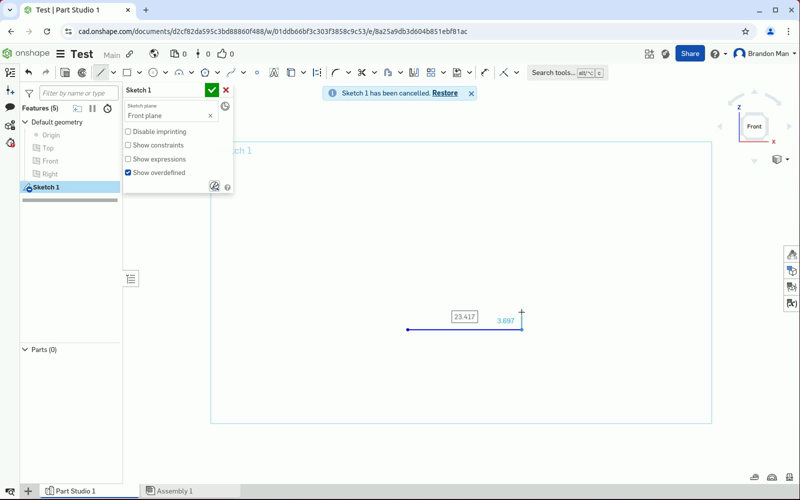
key_down(shift)
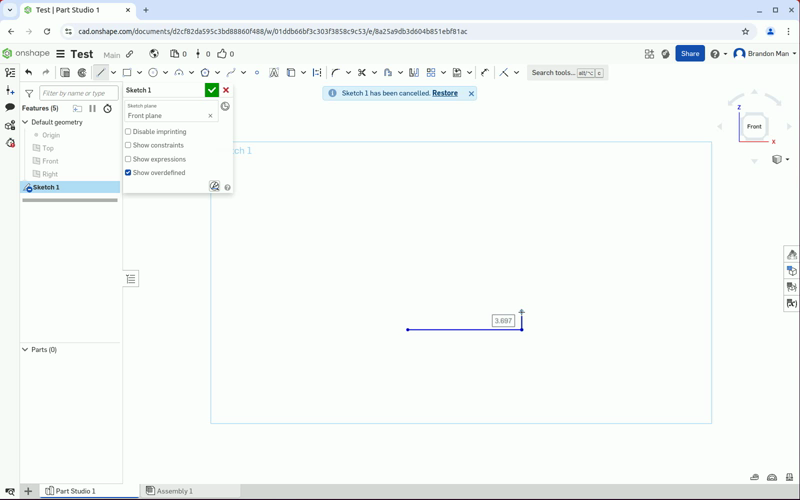
mouse_move(426, 311)
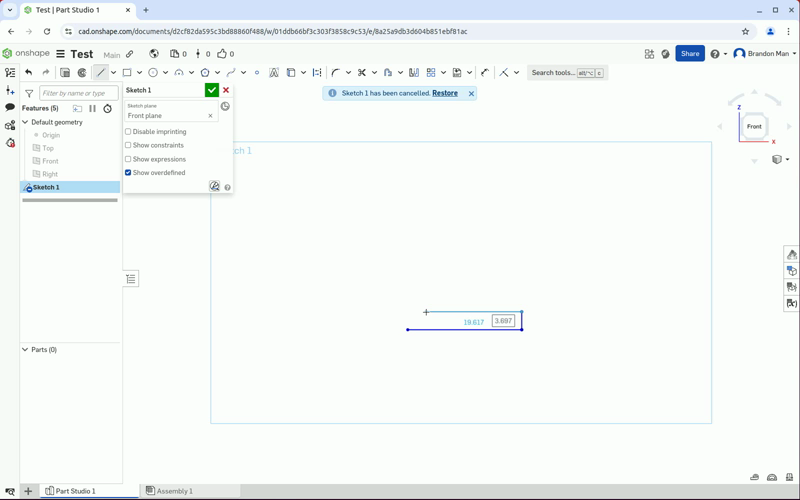
click(426, 311)
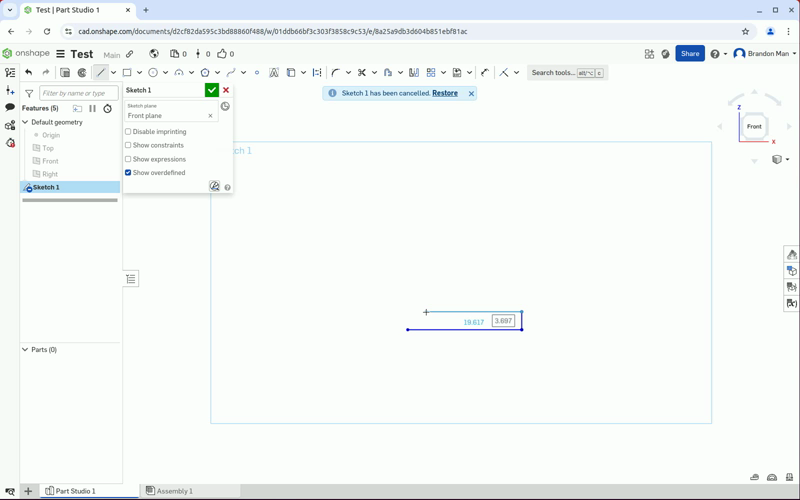
key_up(shift)
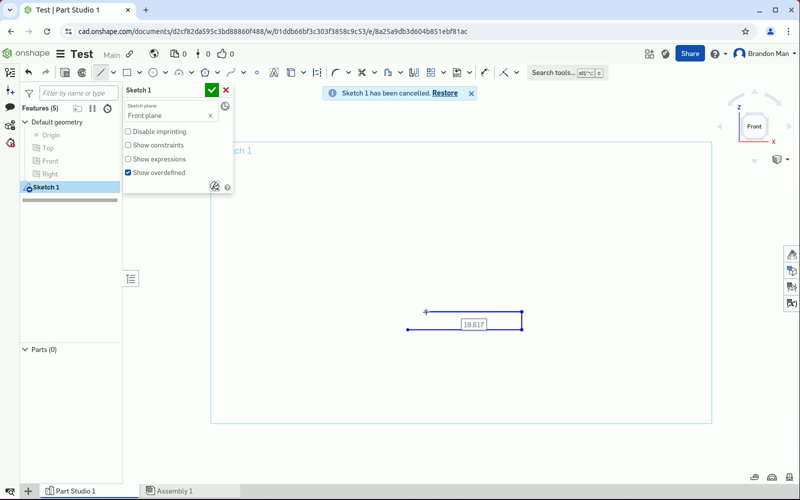
key_down(shift)
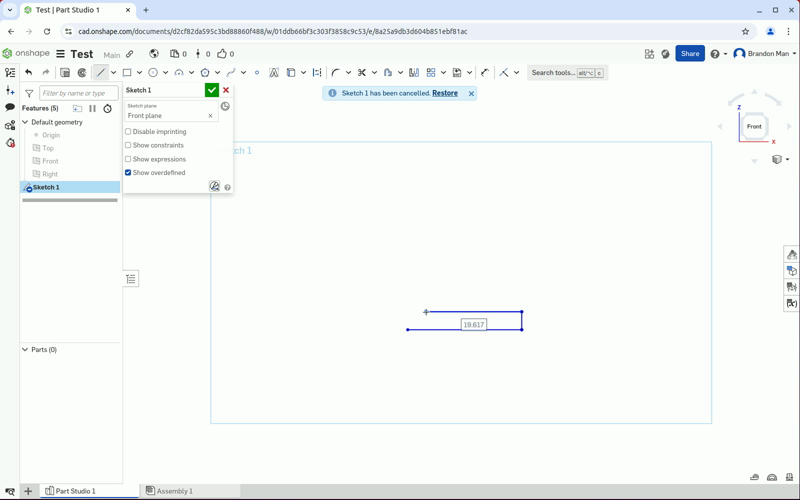
mouse_move(426, 236)
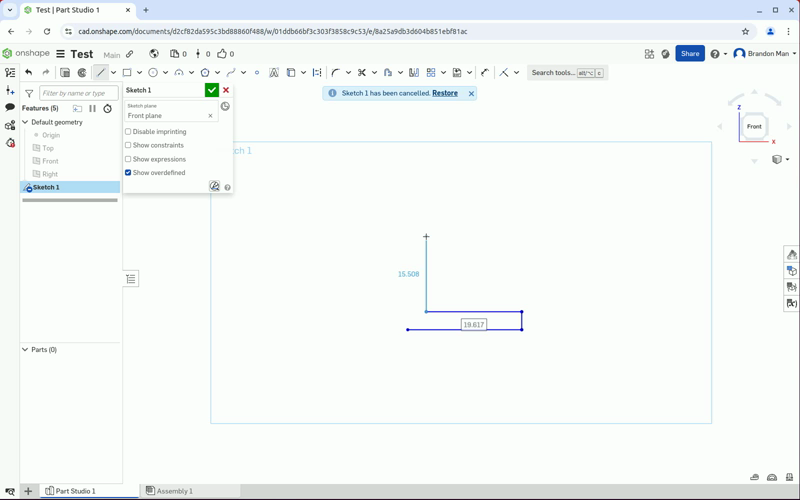
click(426, 236)
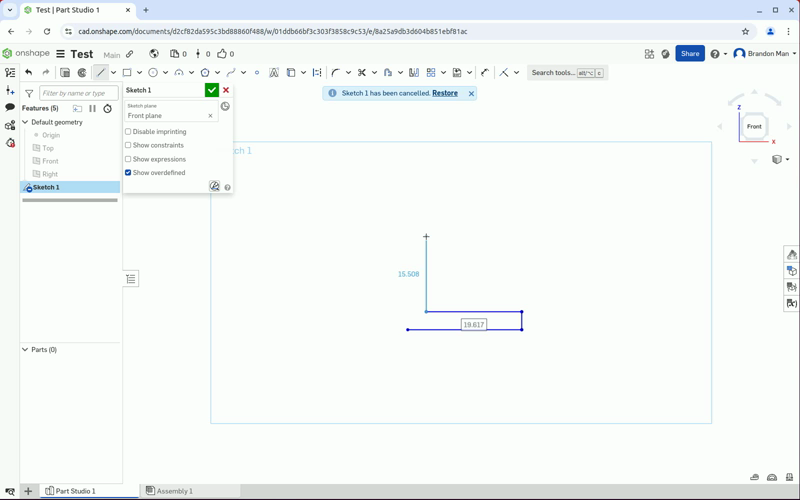
key_up(shift)
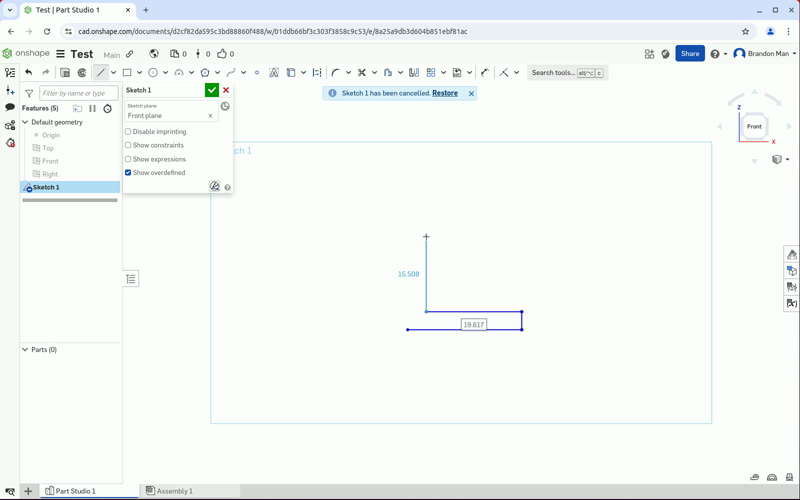
key_down(shift)
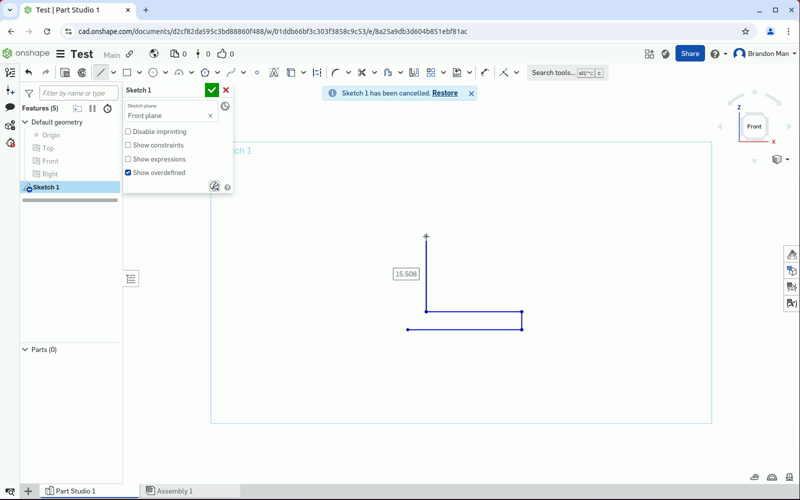
mouse_move(456, 236)
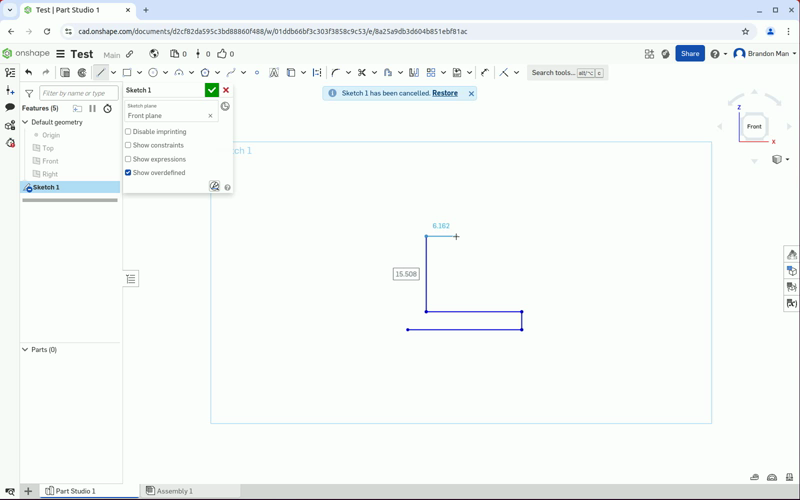
mouse_move(407, 235)
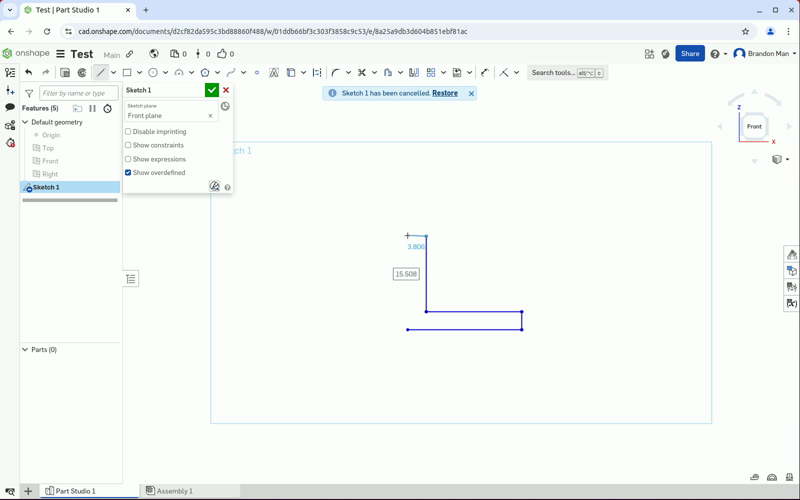
click(407, 235)
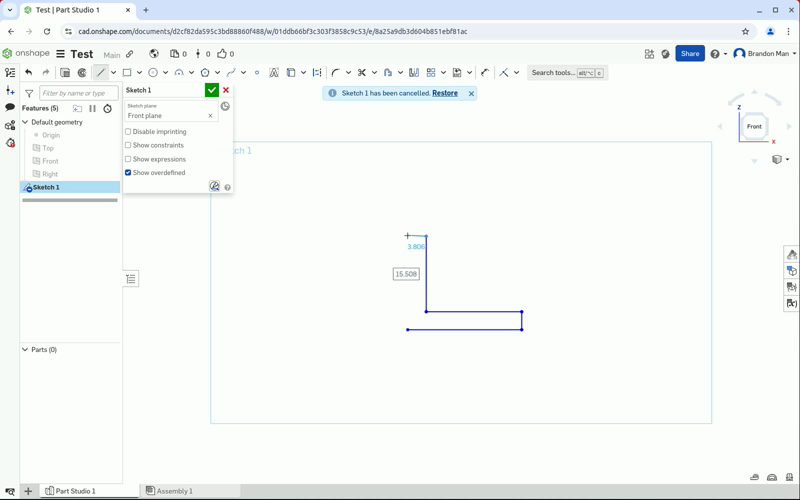
key_up(shift)
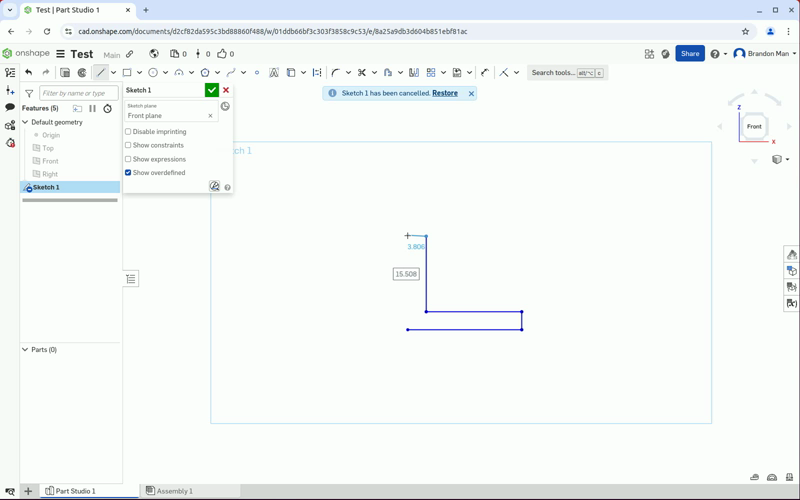
key_down(shift)
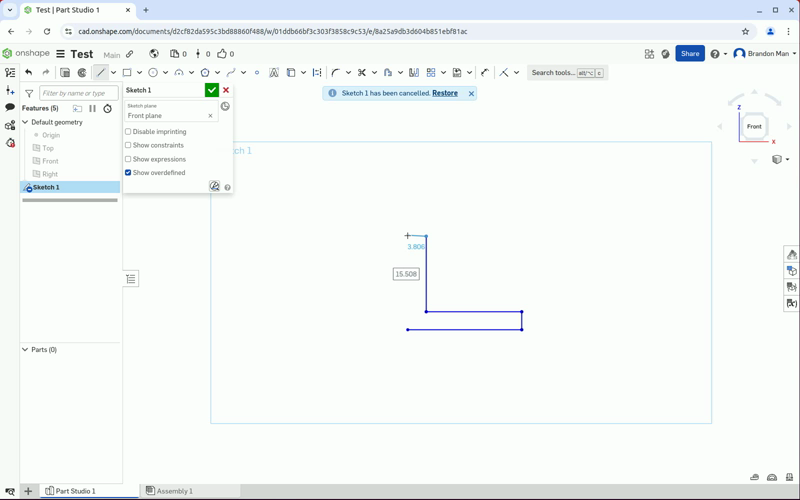
mouse_move(407, 329)
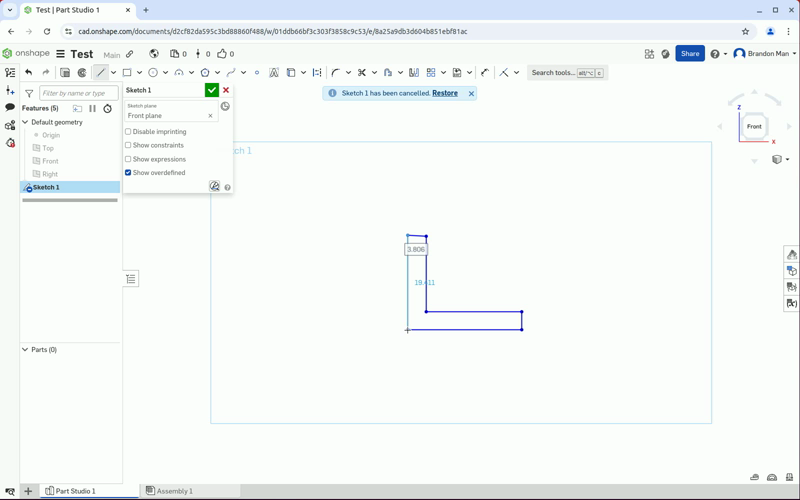
key_up(shift)
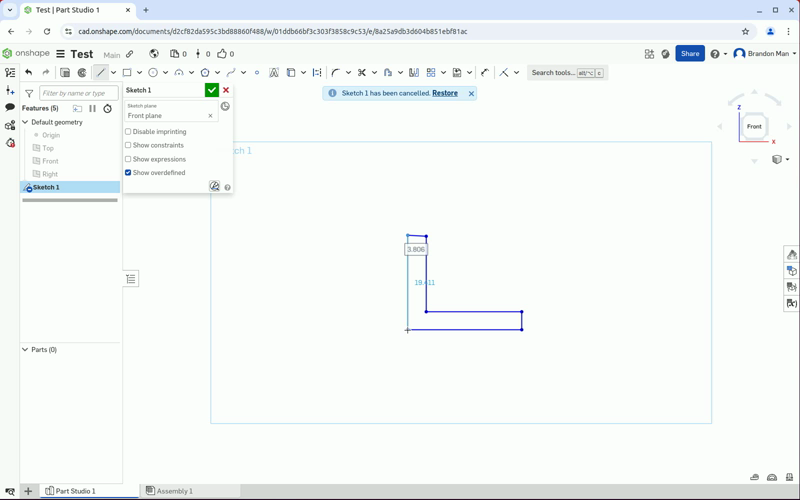
click(407, 329)
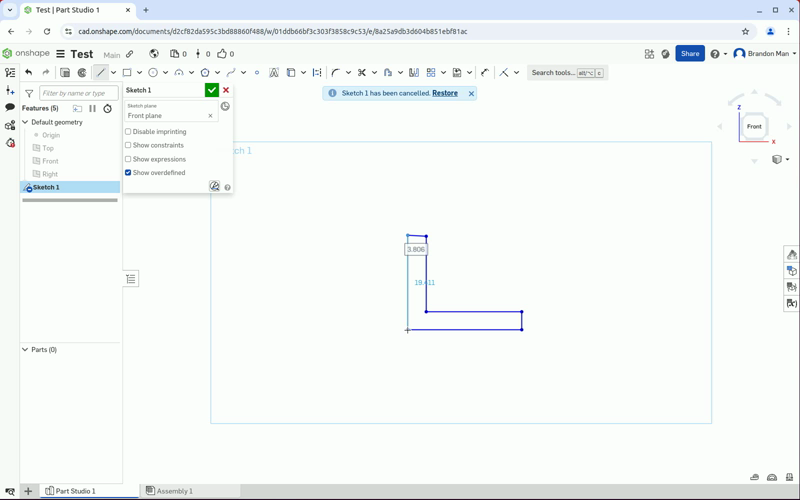
key(esc)
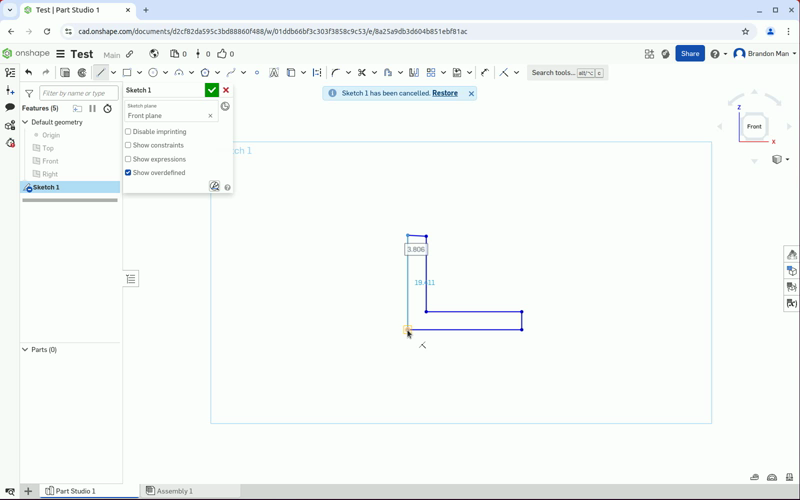
mouse_move(410, 241)
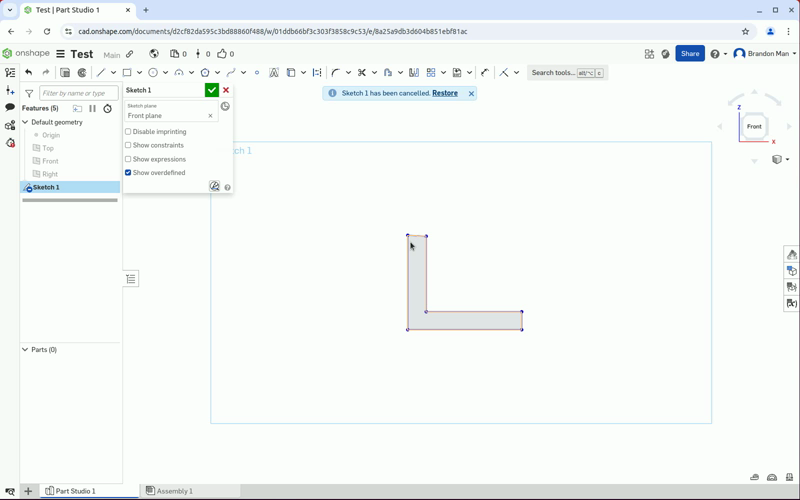
click(410, 241)
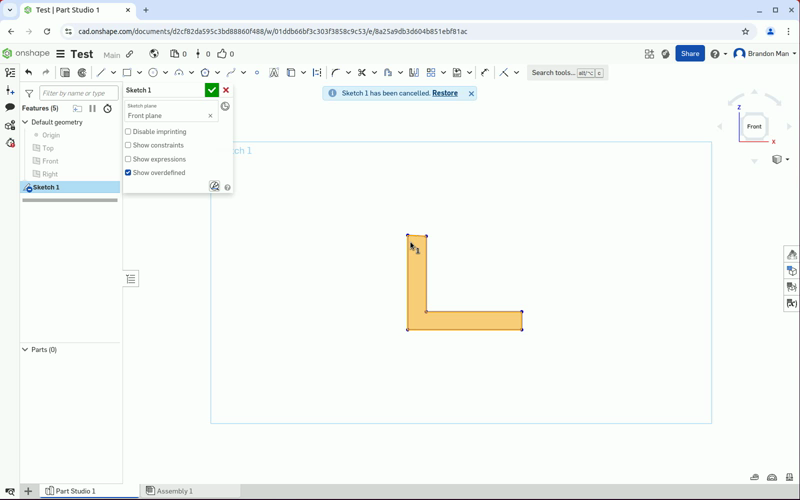
mouse_move(73, 352)
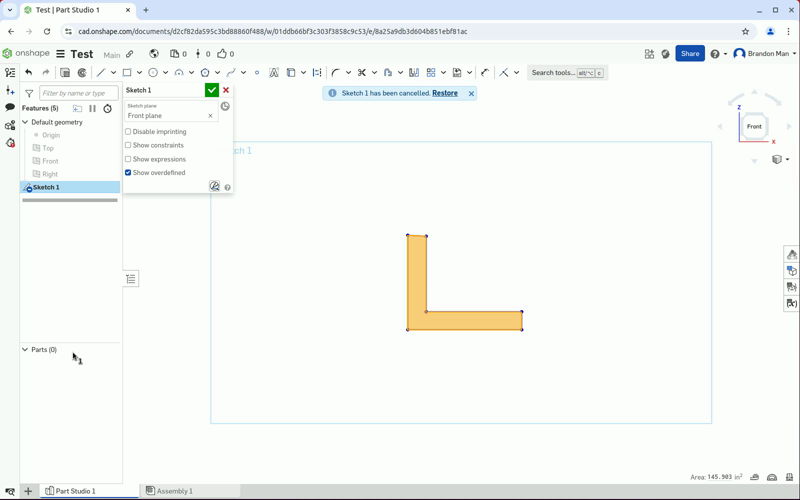
key(shift+y)
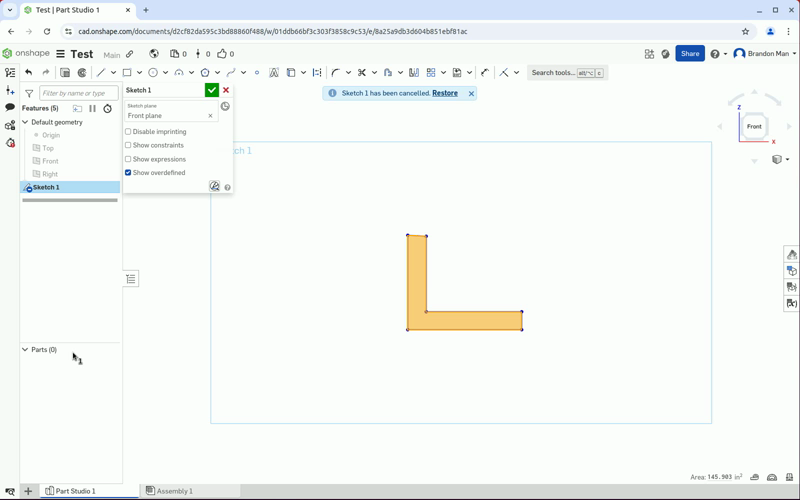
key(shift+e)
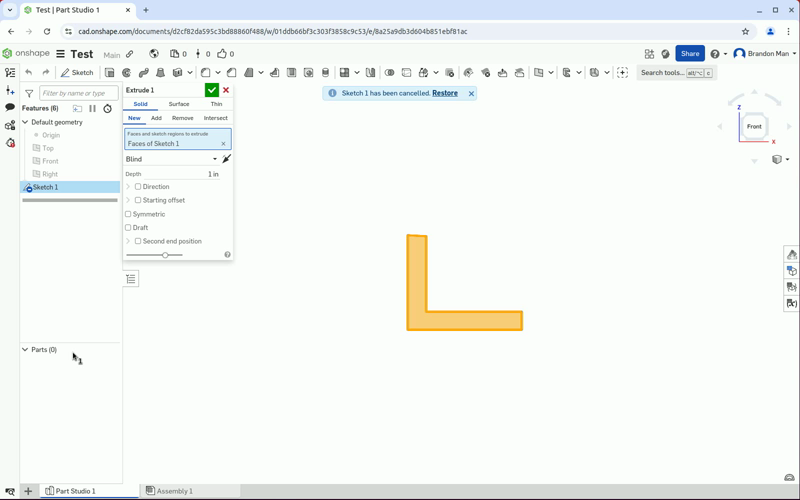
mouse_move(143, 106)
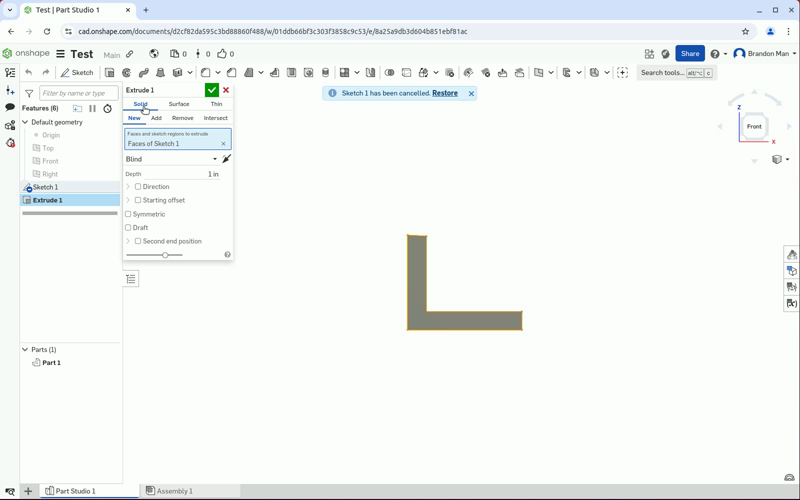
click(143, 106)
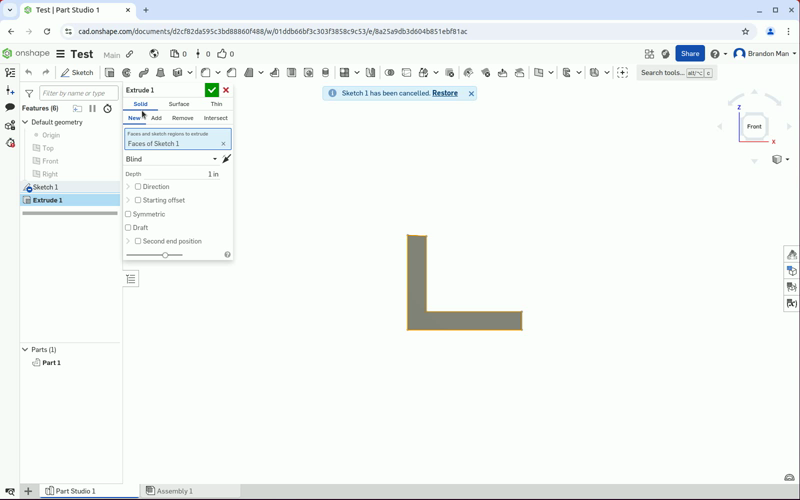
mouse_move(137, 120)
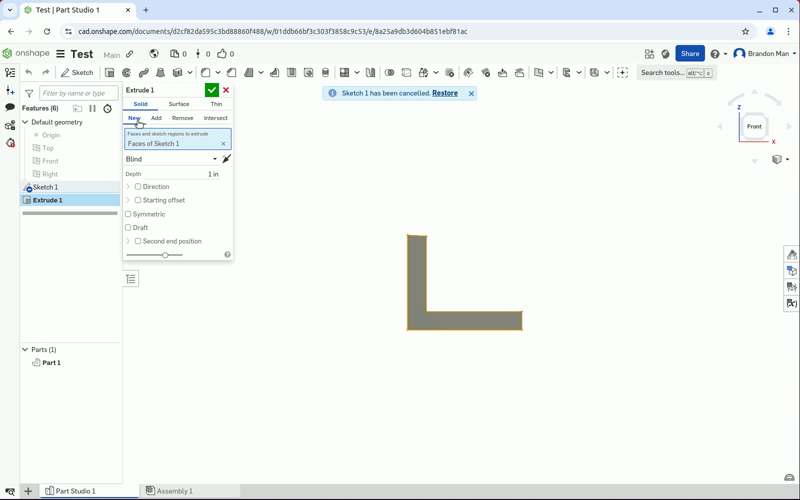
click(137, 120)
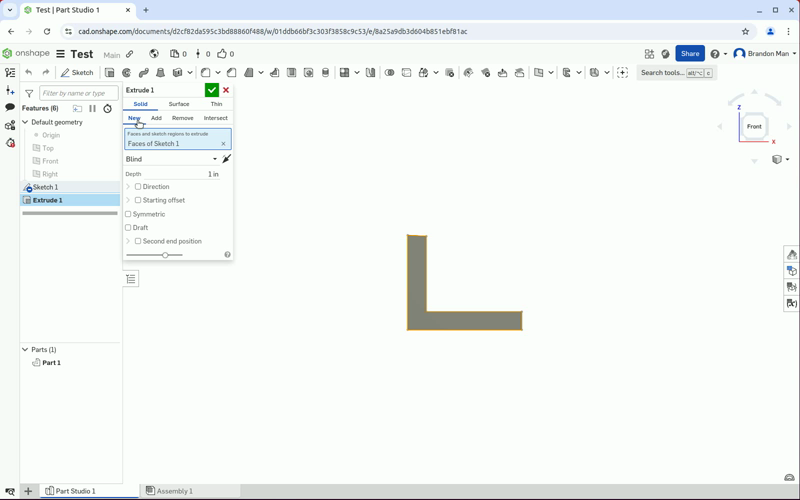
key(tab, 4)
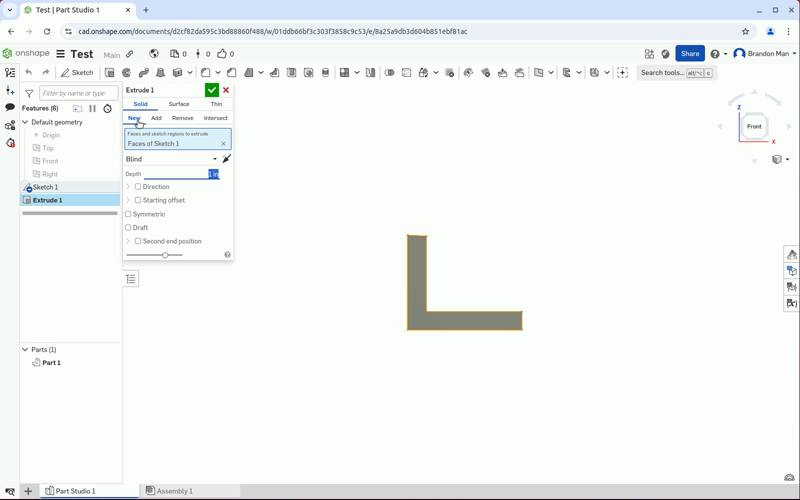
text(46.216)
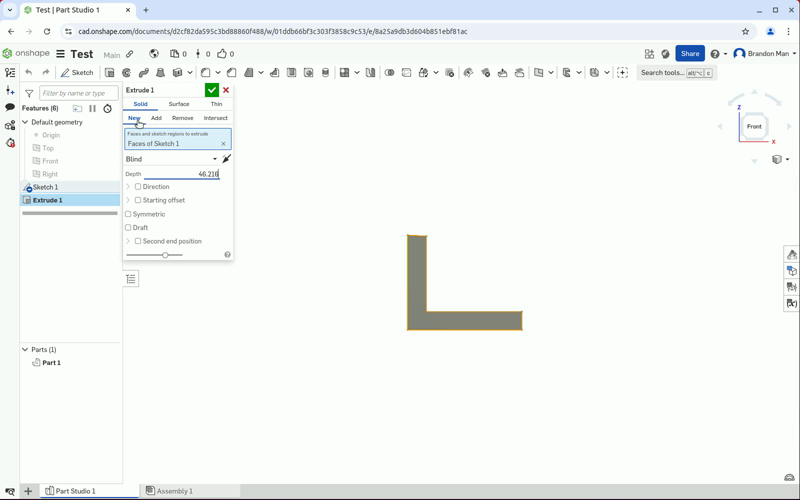
key(tab, 3)
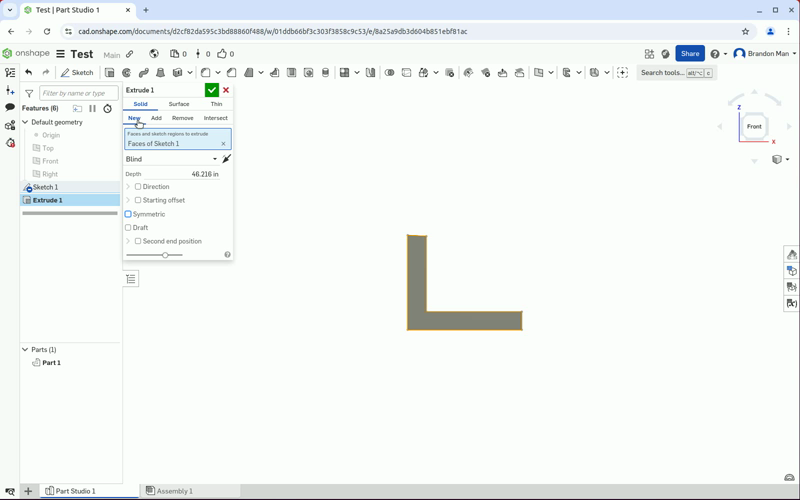
key(space)
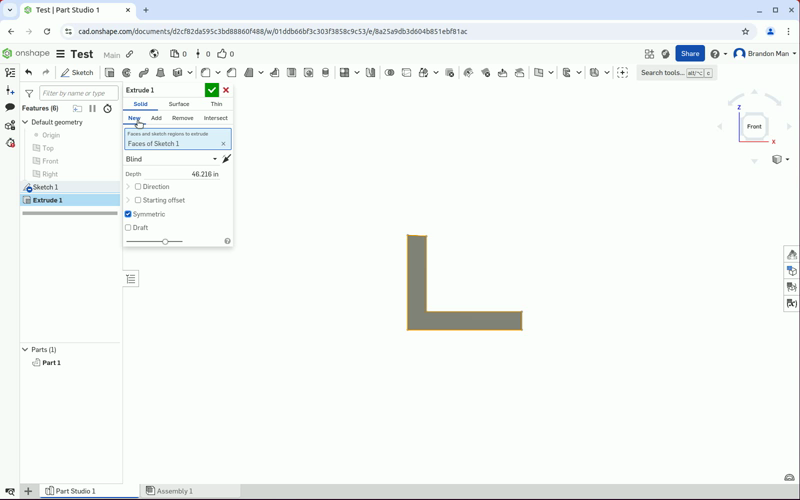
key(enter)
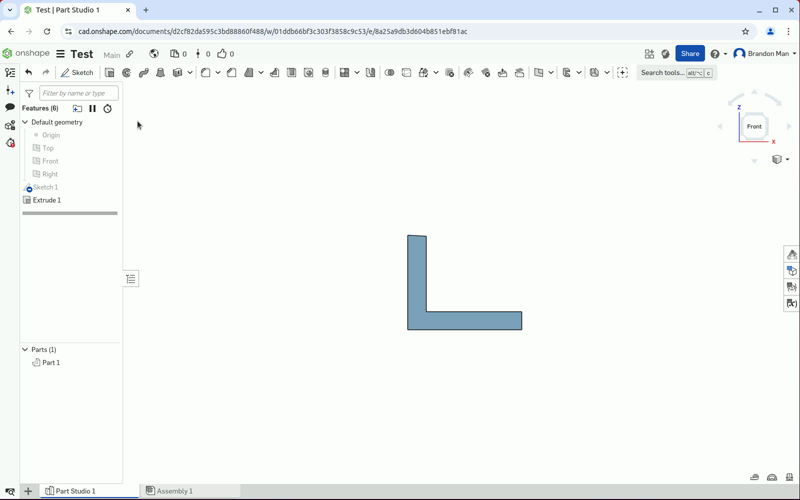
key(shift+h)
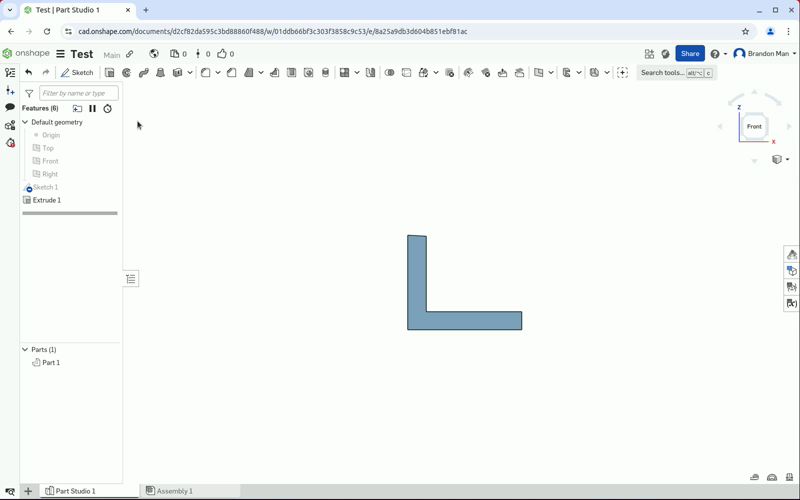
key(shift+h)
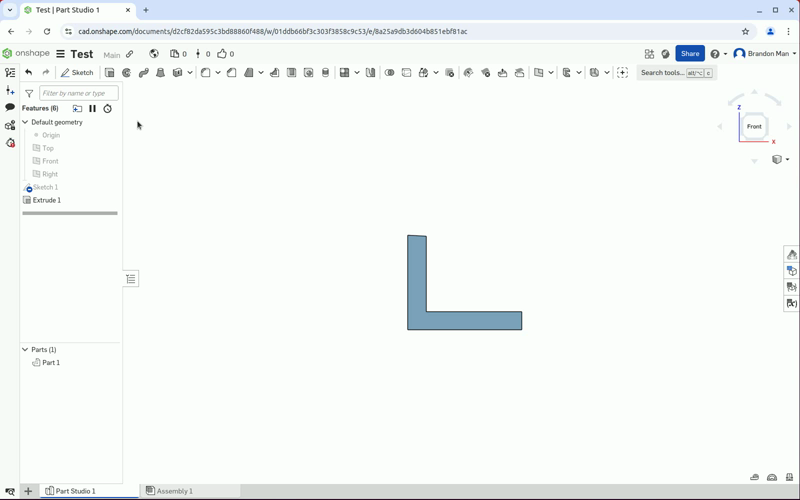
mouse_move(73, 189)
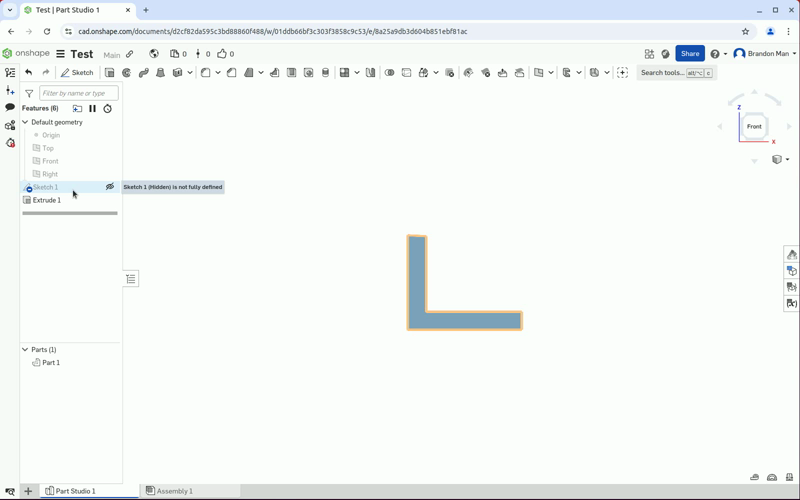
click(73, 189)
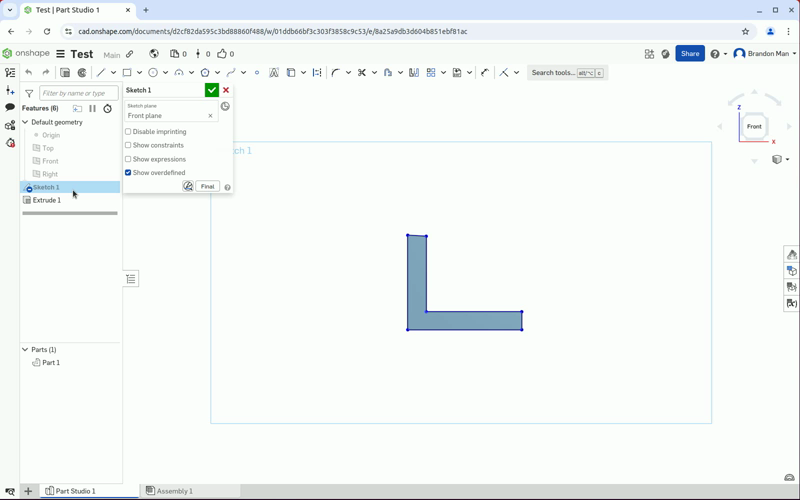
mouse_move(229, 92)
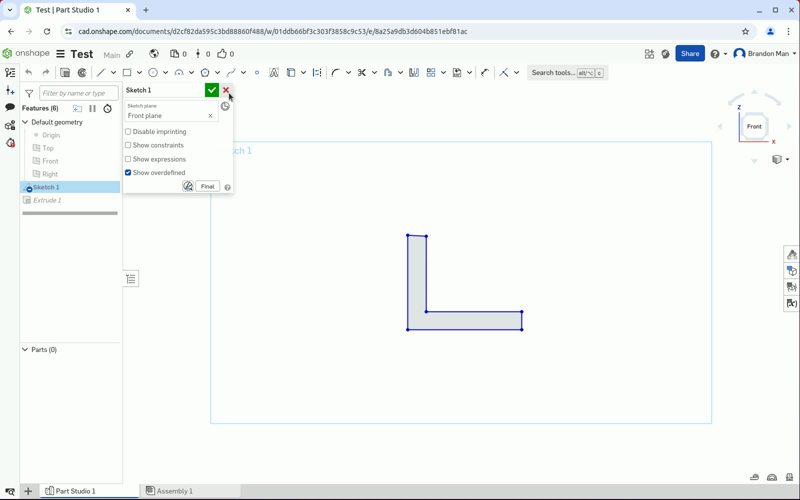
click(229, 92)
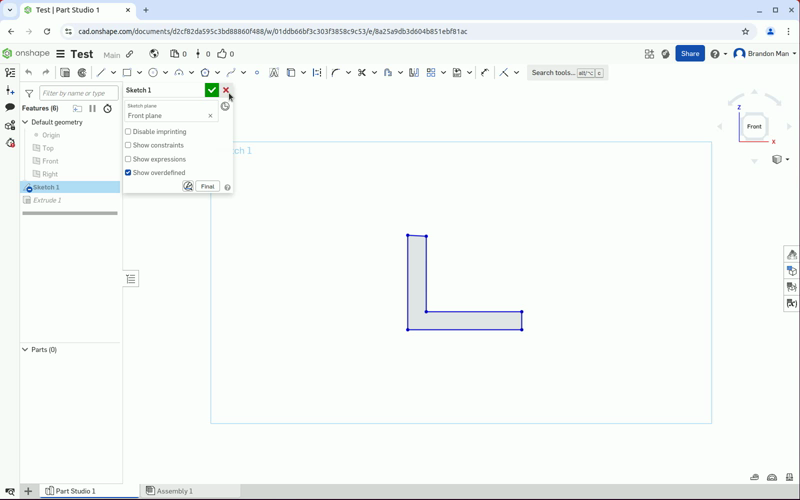
key(shift+s)
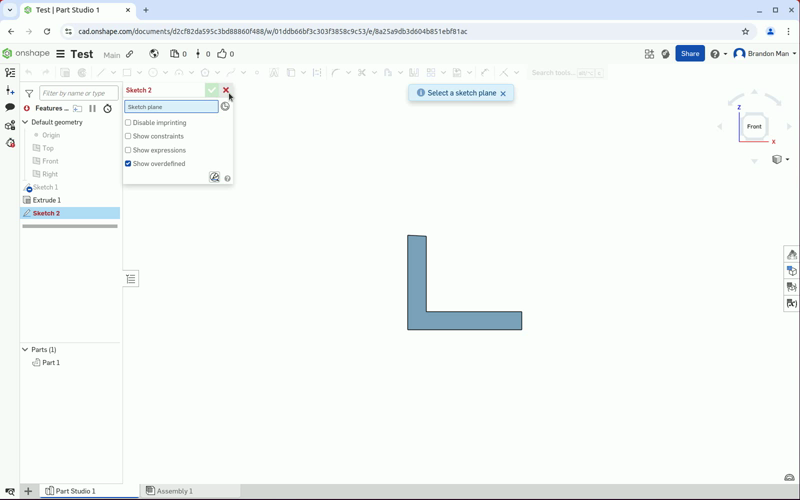
mouse_move(73, 163)
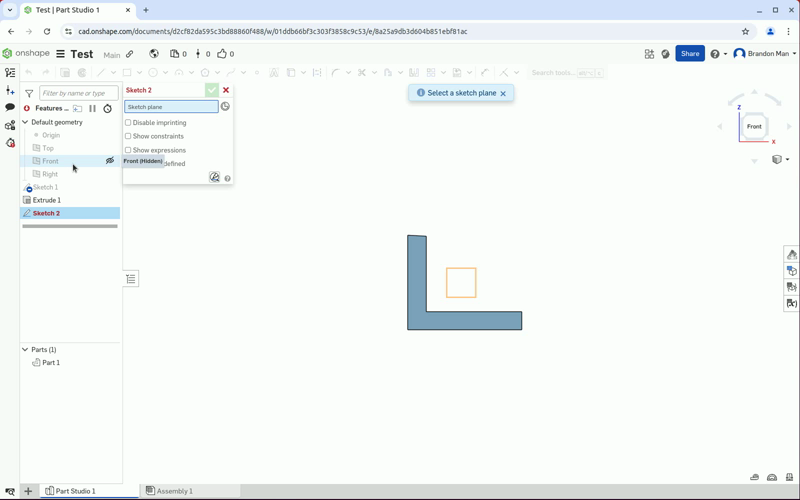
click(73, 163)
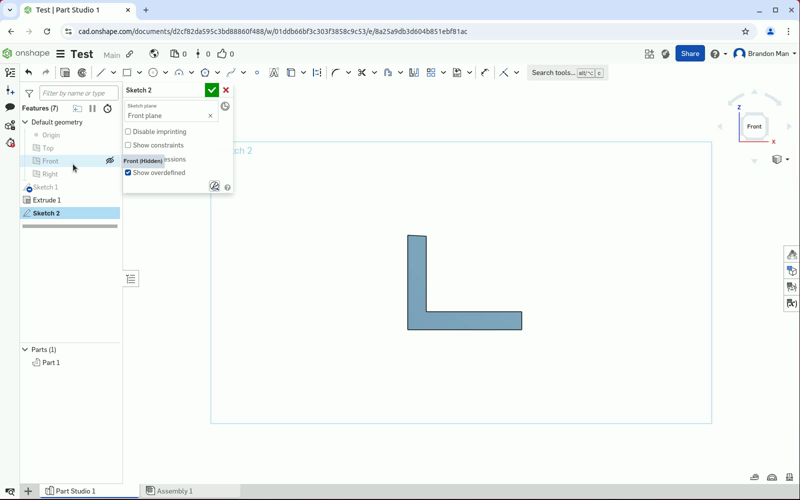
mouse_move(73, 352)
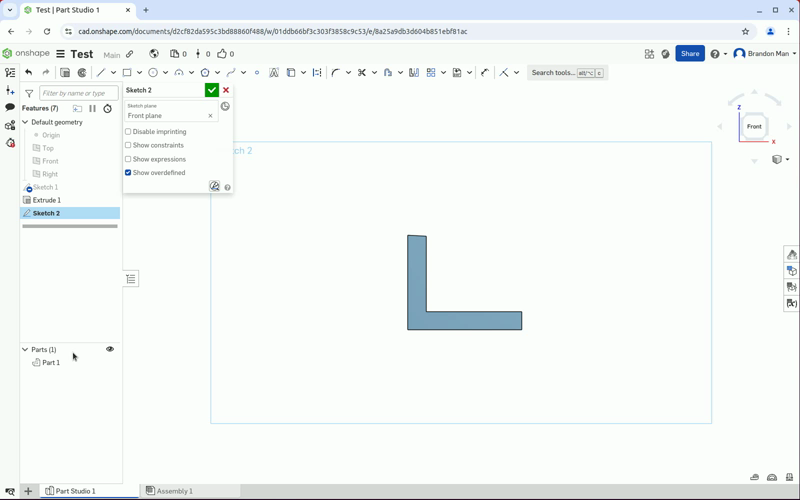
key(y)
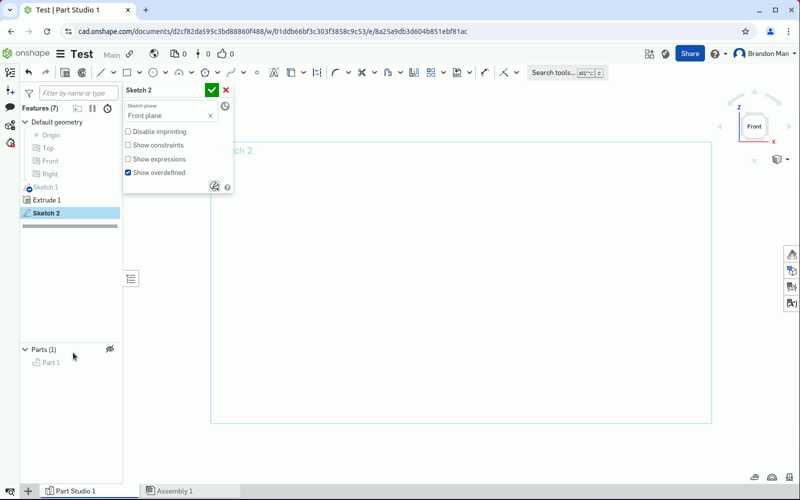
key(l)
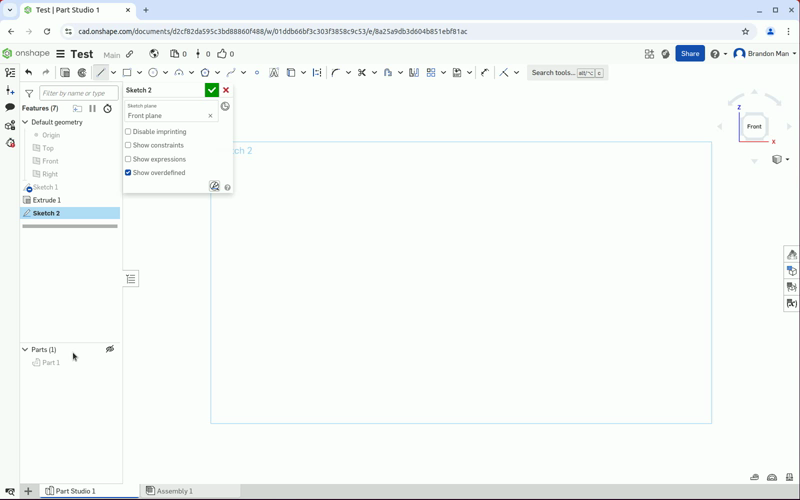
key_down(shift)
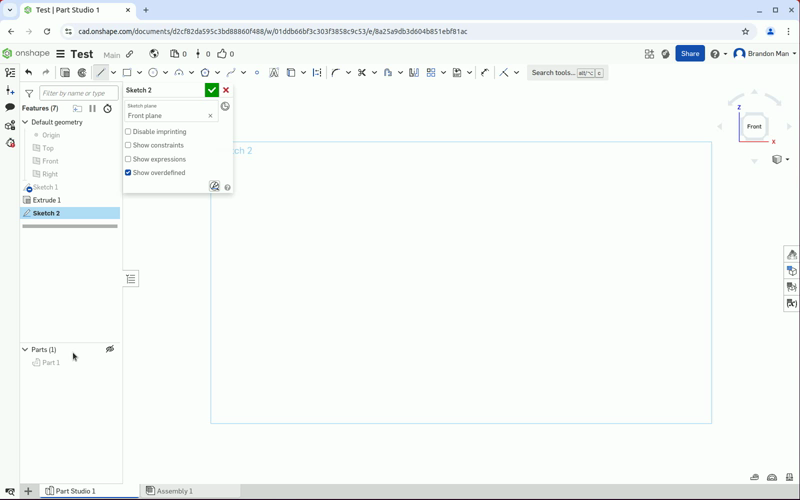
mouse_move(407, 329)
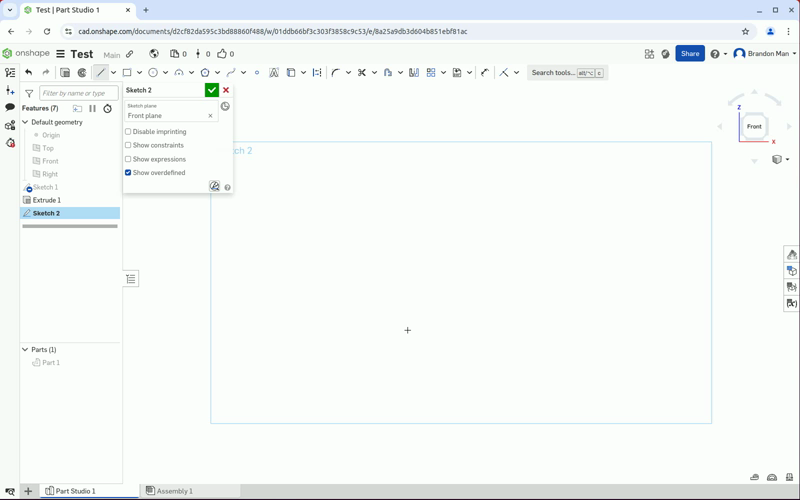
click(407, 329)
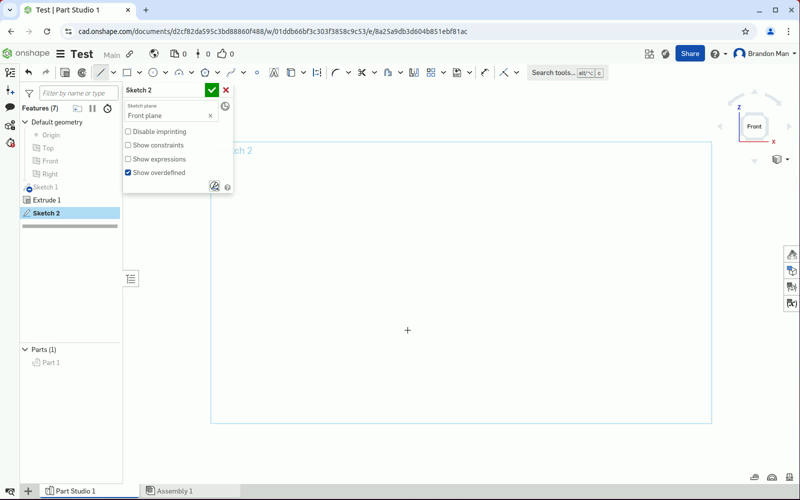
key_up(shift)
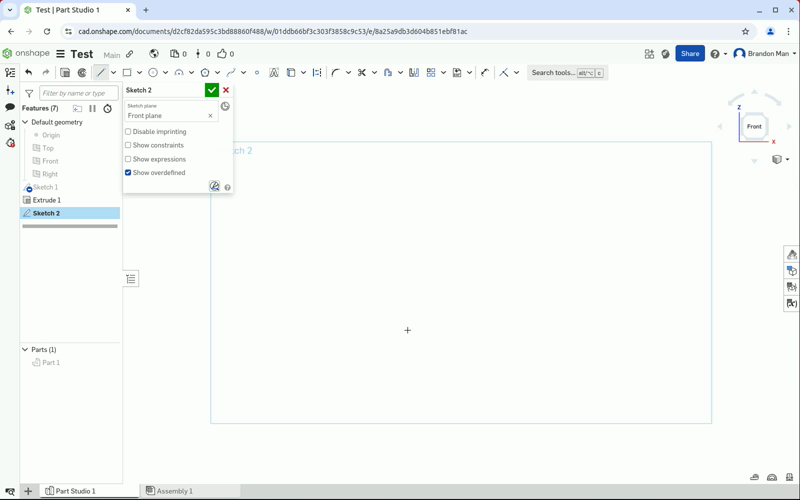
key_down(shift)
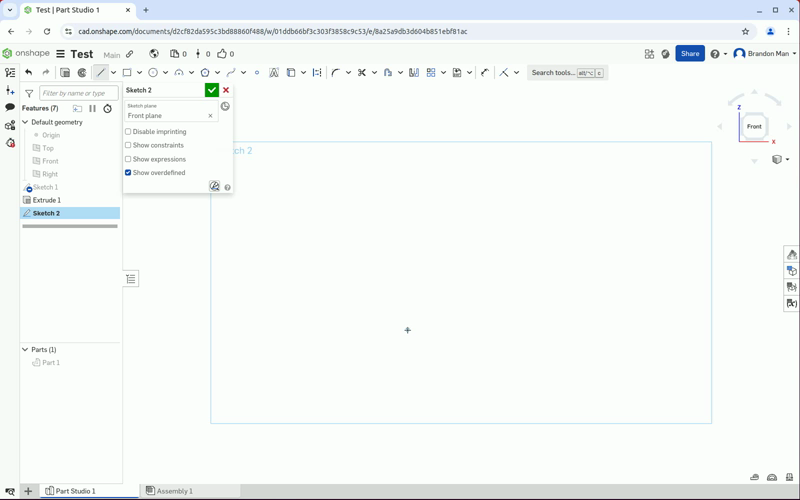
mouse_move(521, 329)
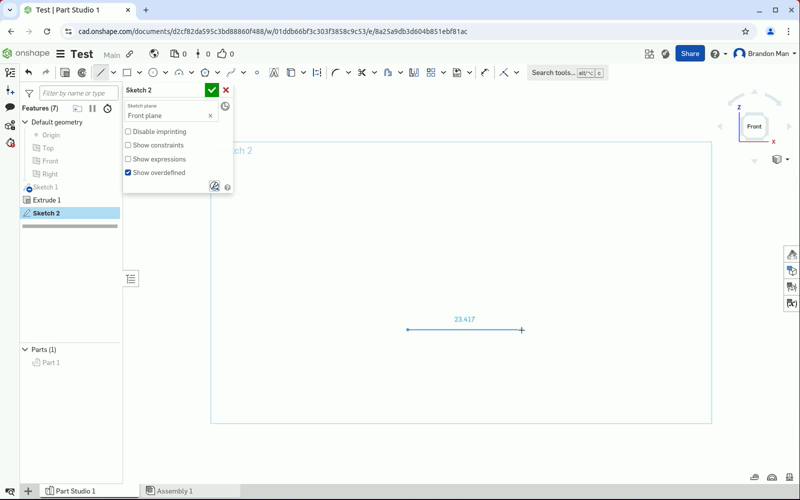
click(521, 329)
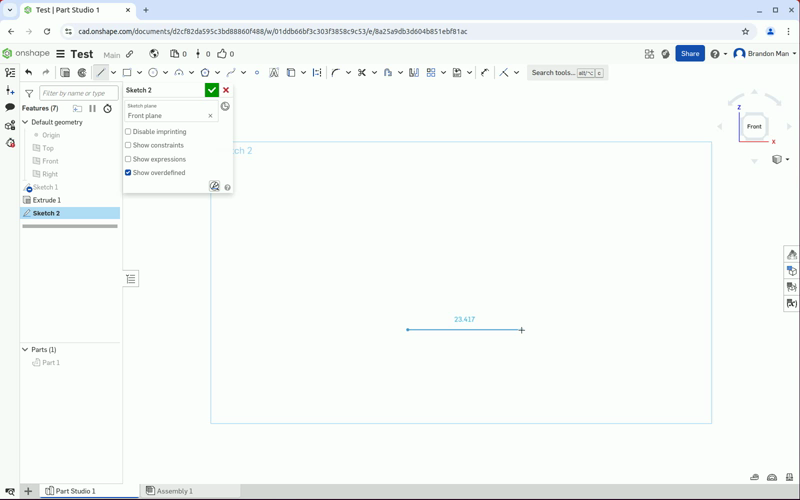
key_up(shift)
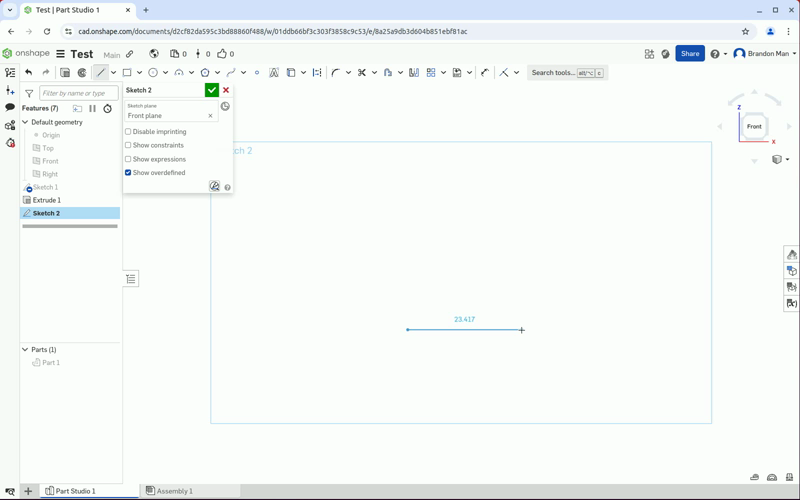
key_down(shift)
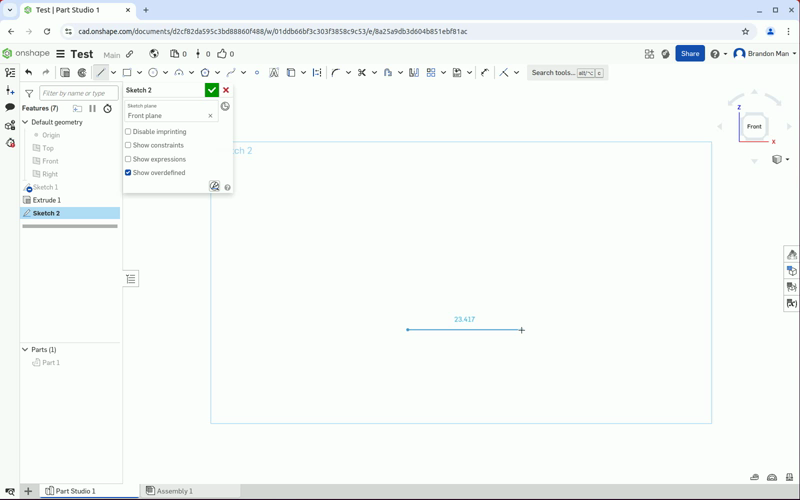
mouse_move(551, 329)
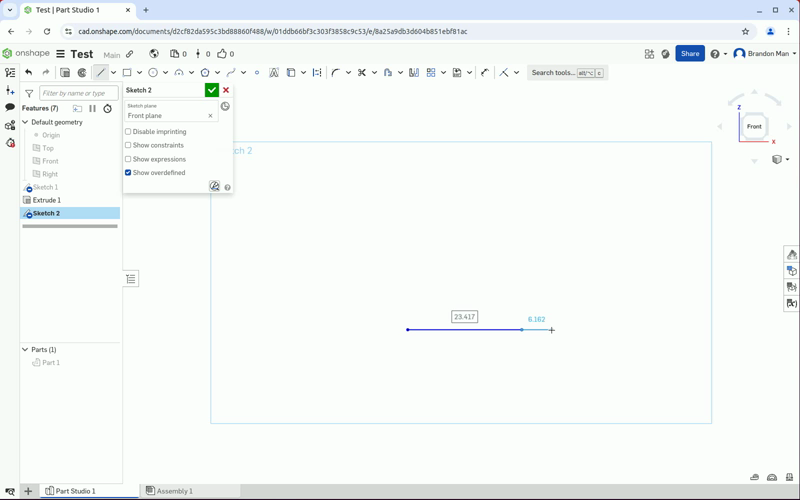
mouse_move(521, 311)
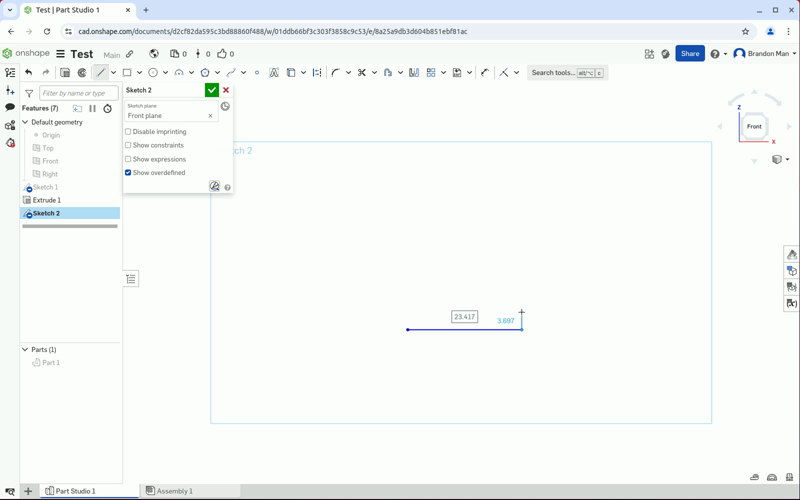
click(521, 311)
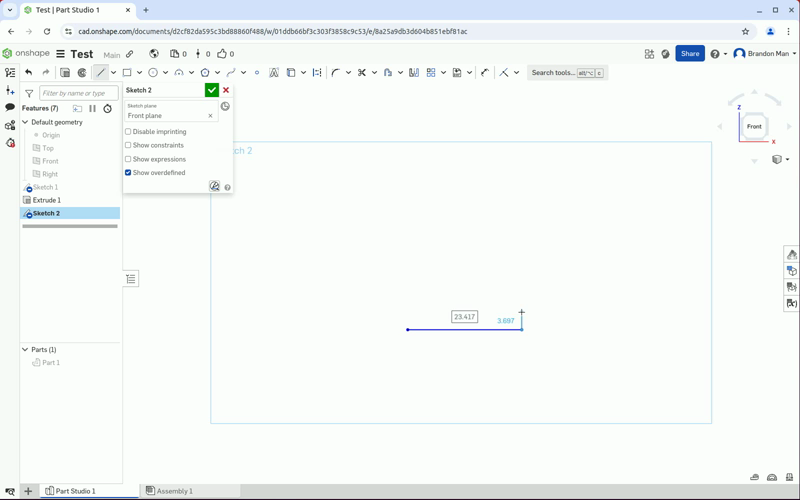
key_up(shift)
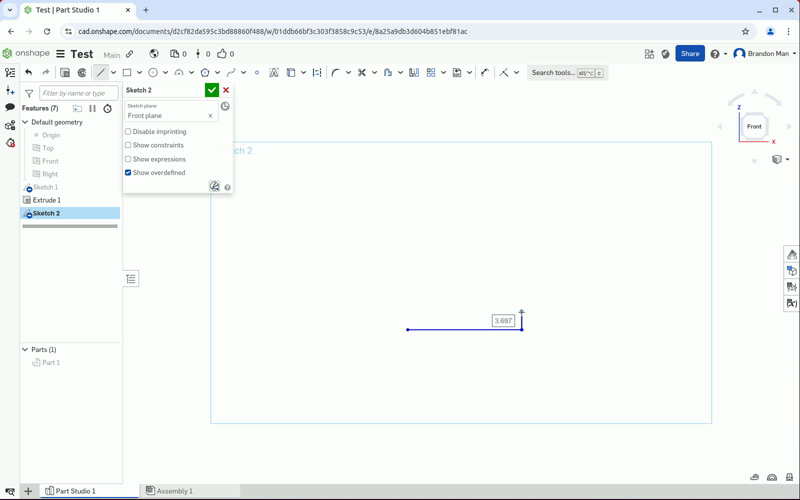
key_down(shift)
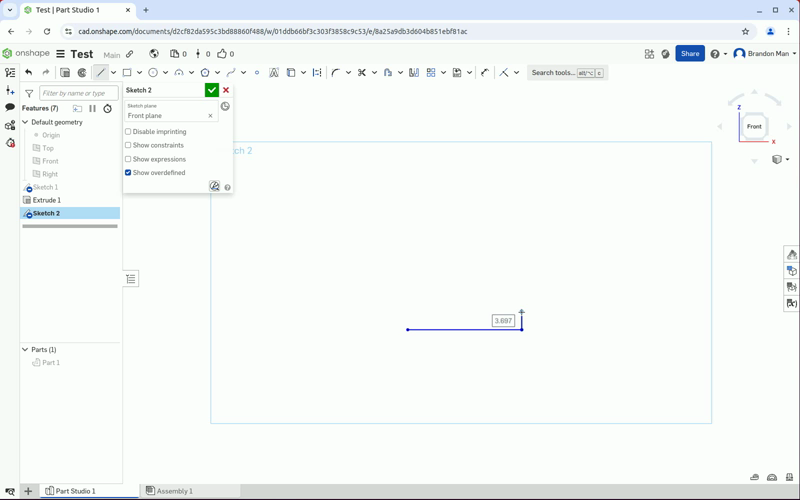
mouse_move(426, 311)
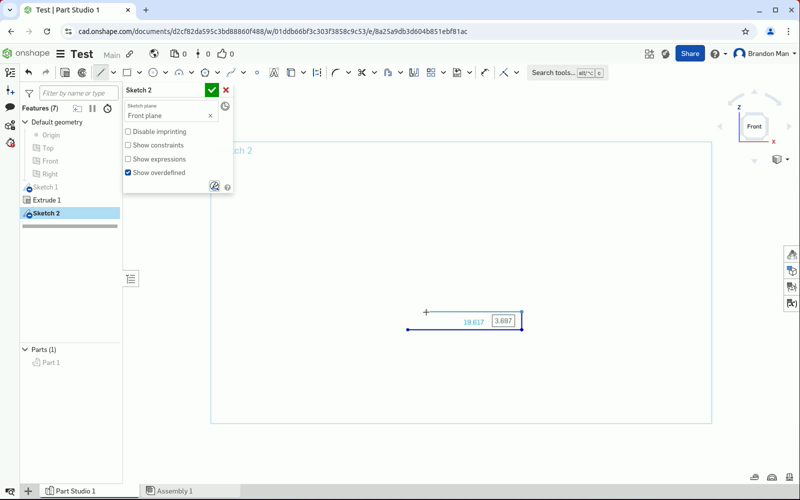
click(426, 311)
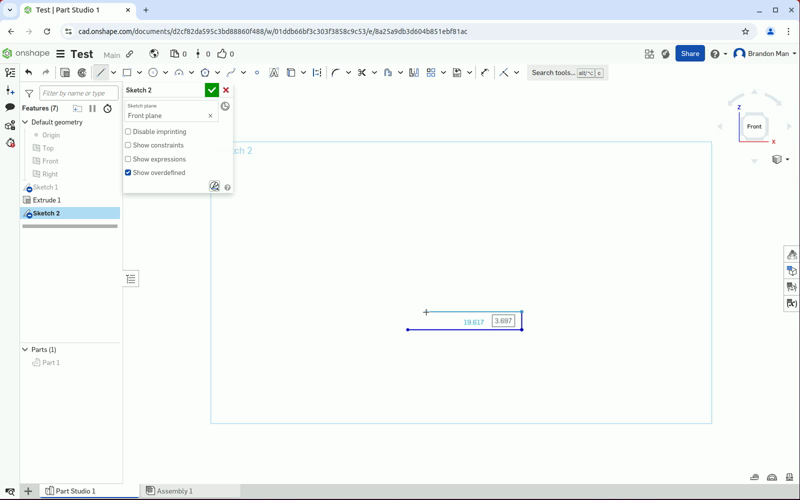
key_up(shift)
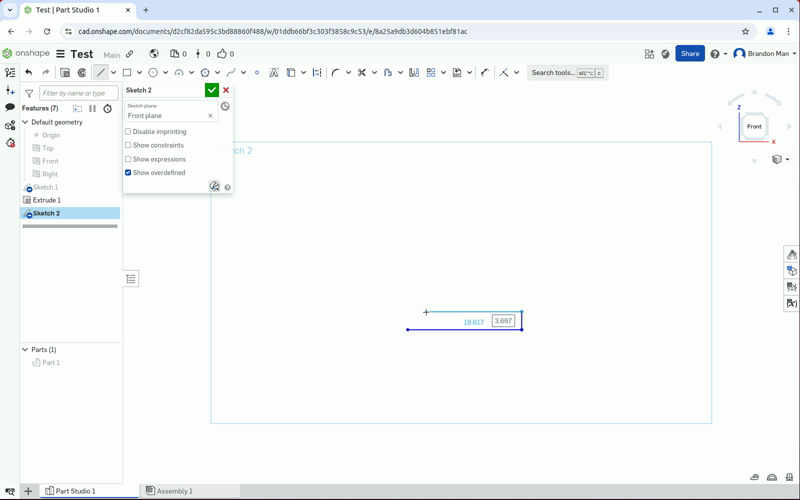
key_down(shift)
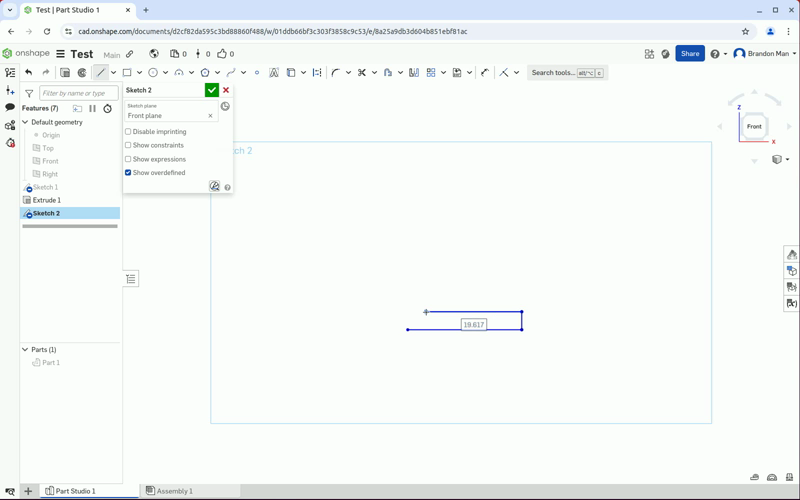
mouse_move(426, 236)
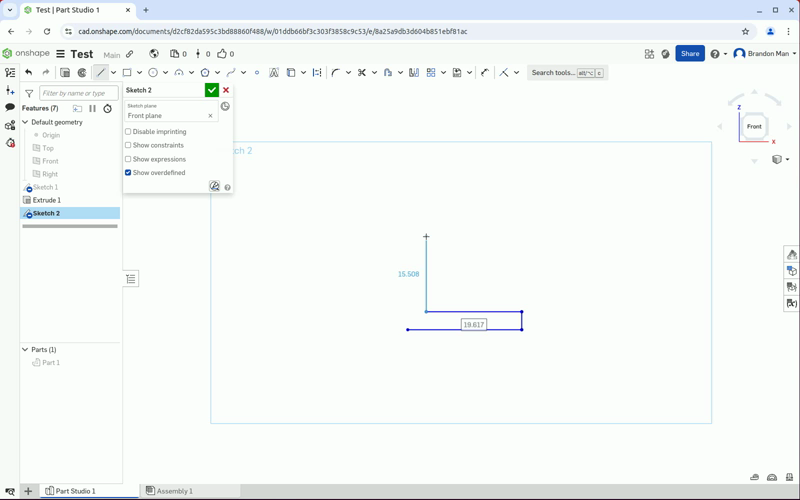
click(426, 236)
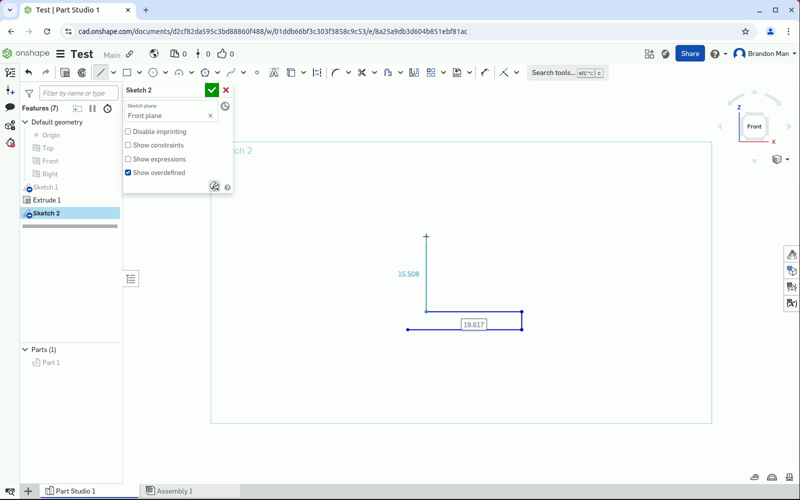
key_up(shift)
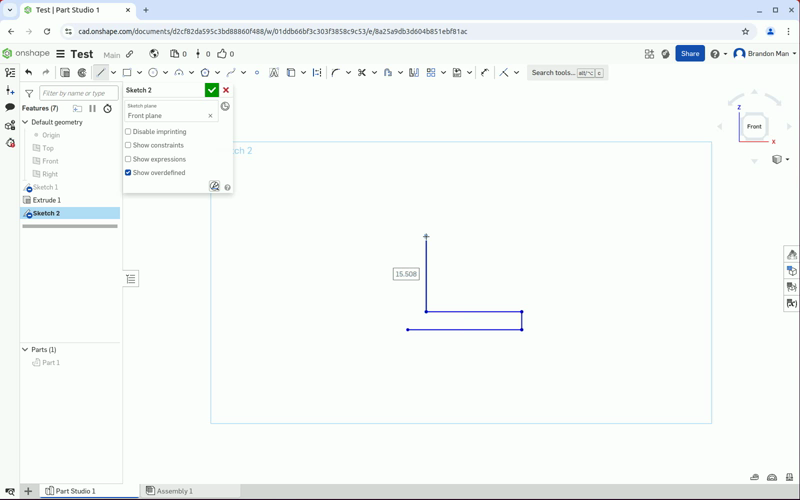
key_down(shift)
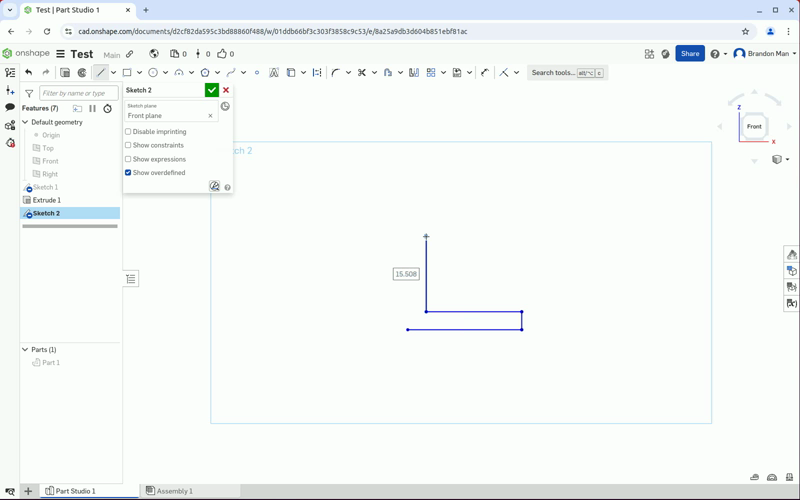
mouse_move(456, 236)
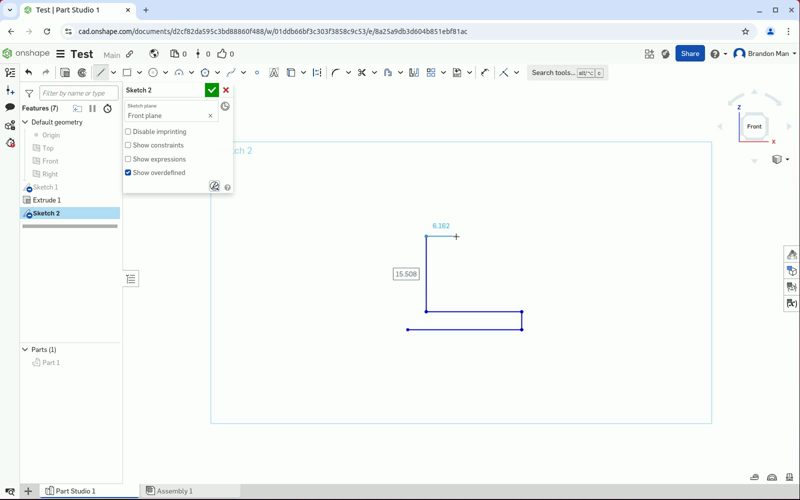
mouse_move(407, 235)
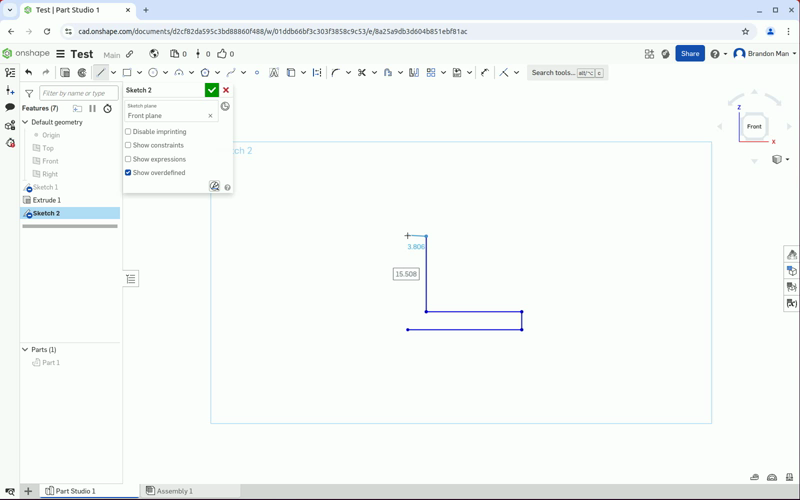
click(407, 235)
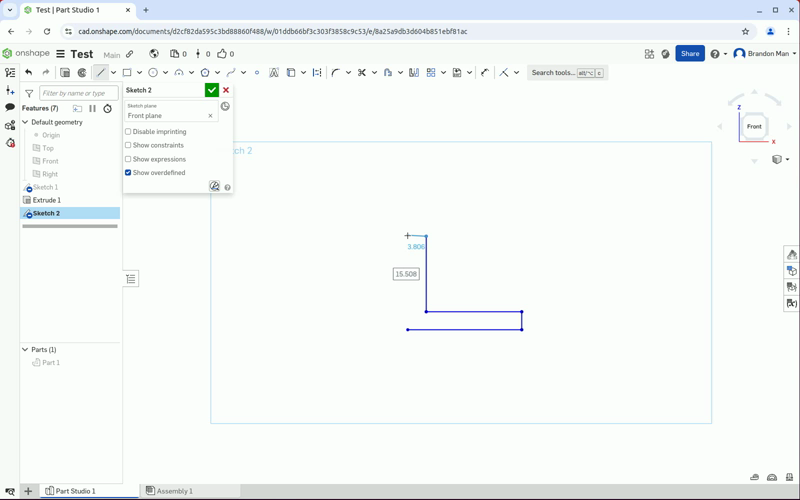
key_up(shift)
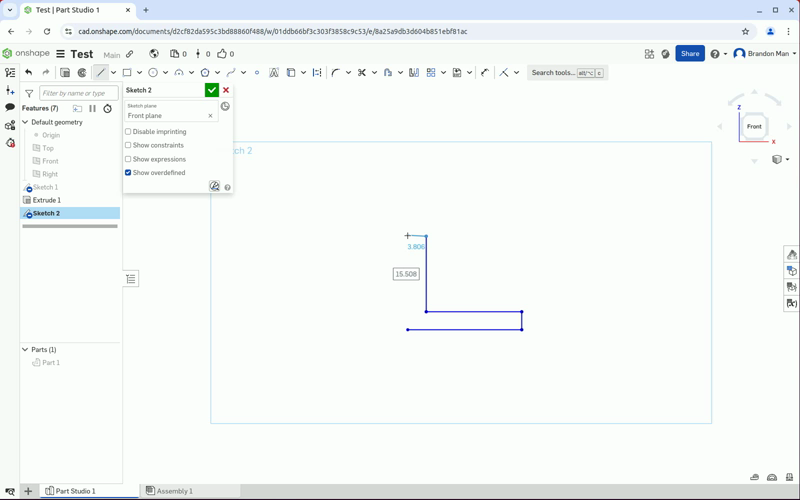
key_down(shift)
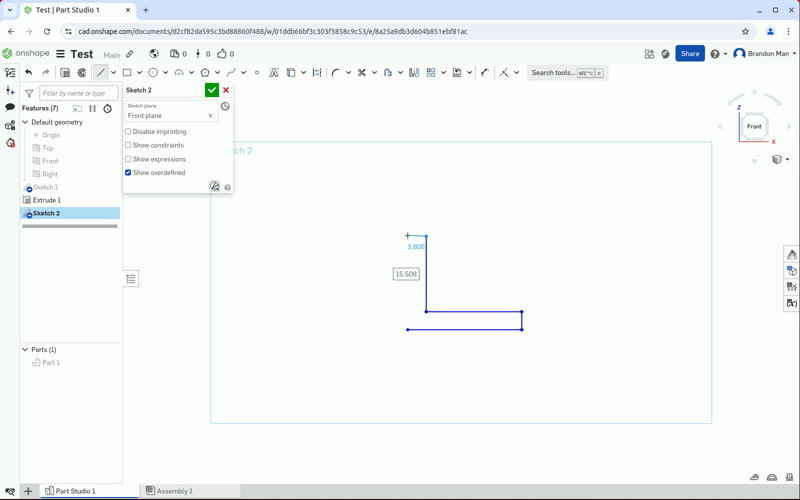
mouse_move(407, 329)
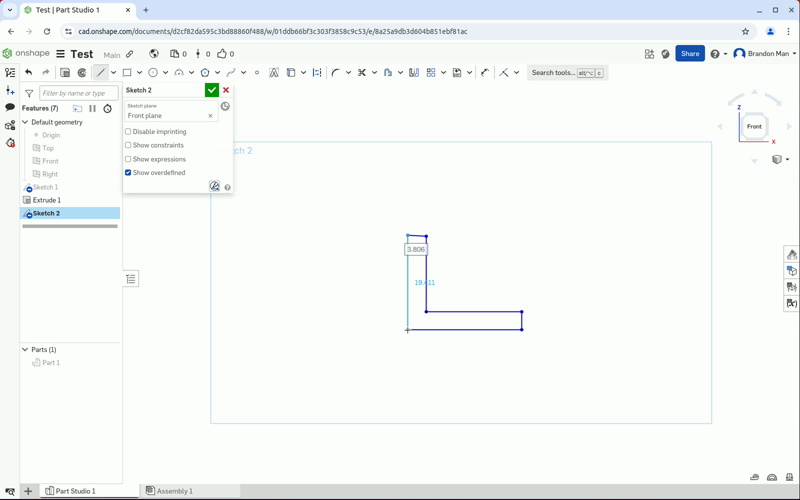
key_up(shift)
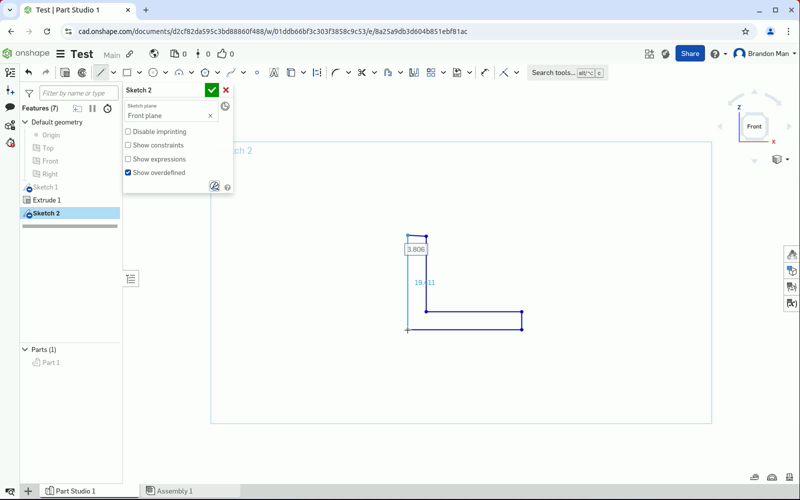
click(407, 329)
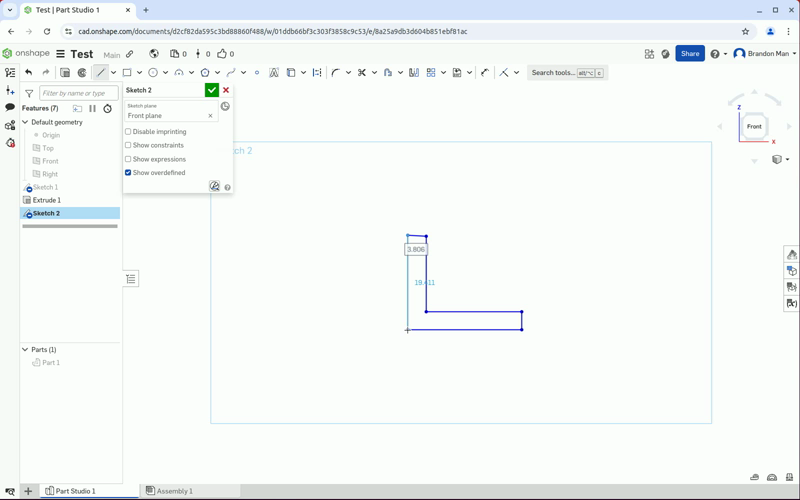
key(esc)
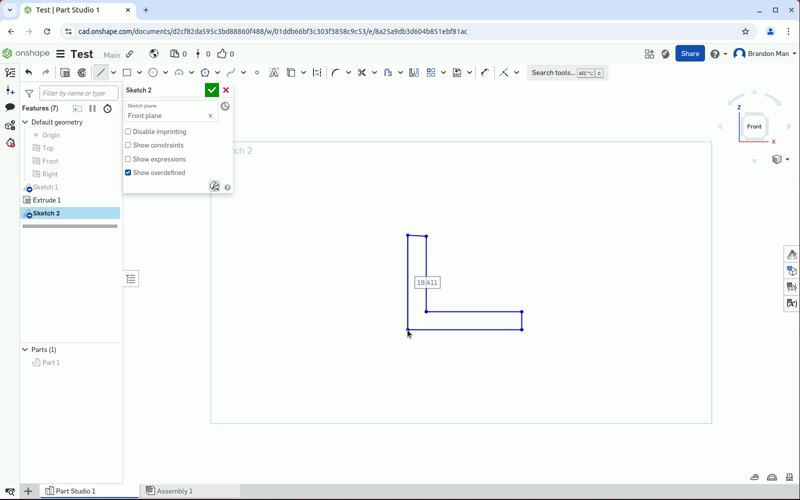
mouse_move(451, 326)
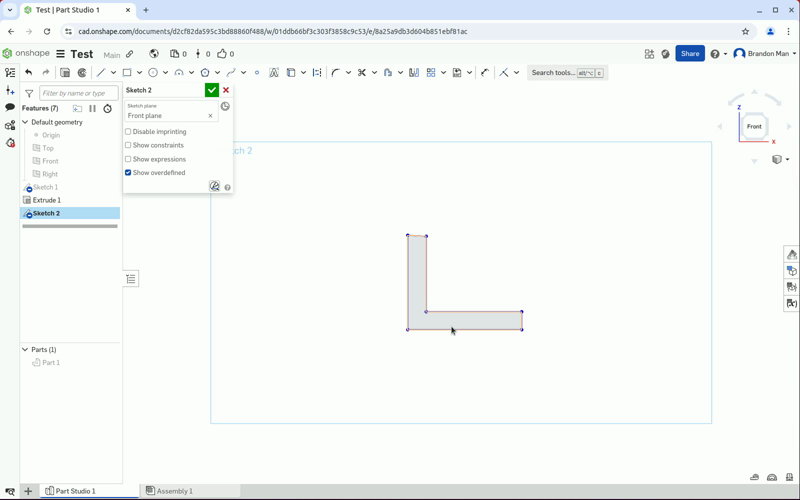
click(451, 326)
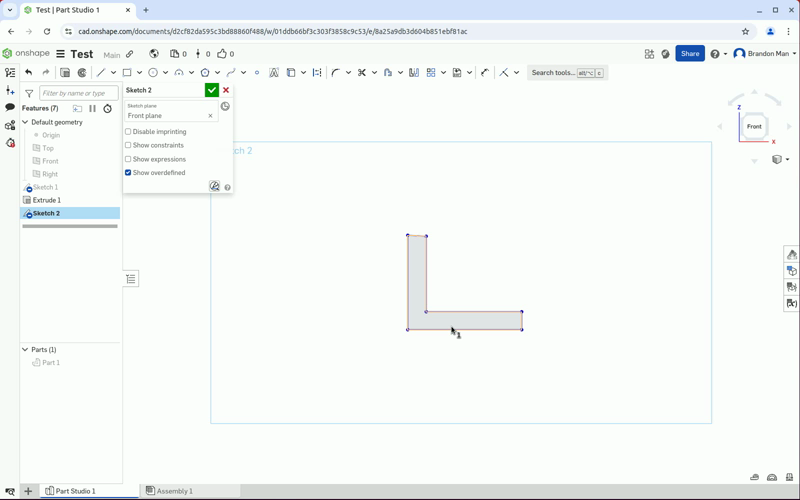
mouse_move(73, 352)
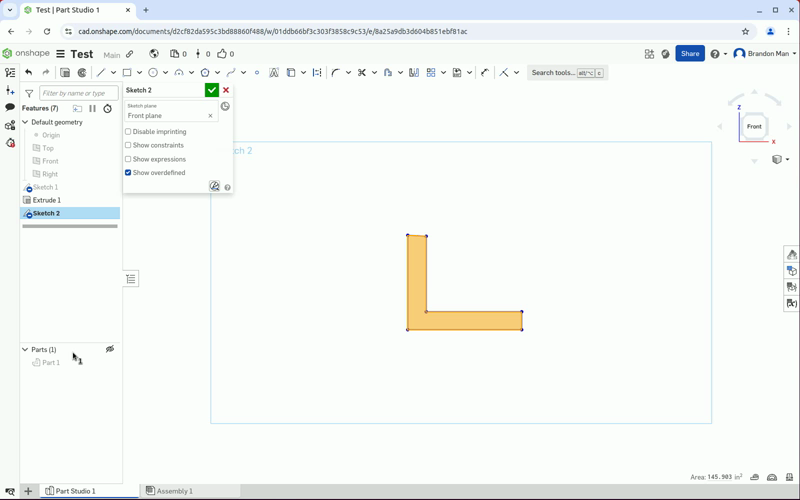
key(shift+y)
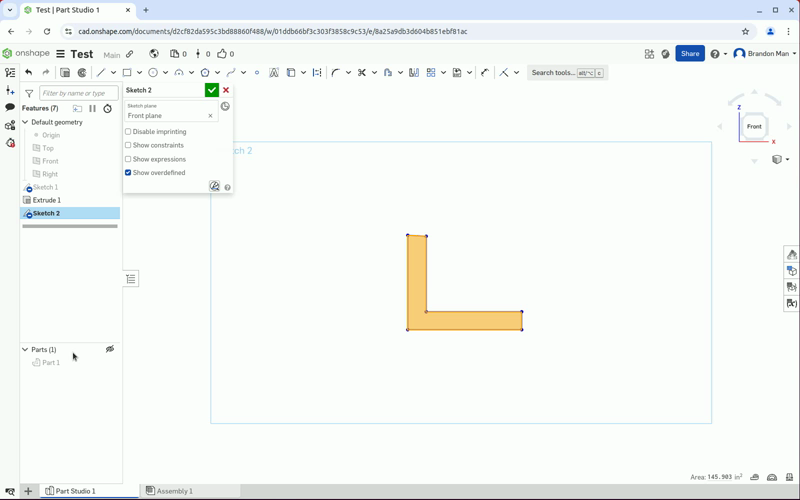
key(shift+e)
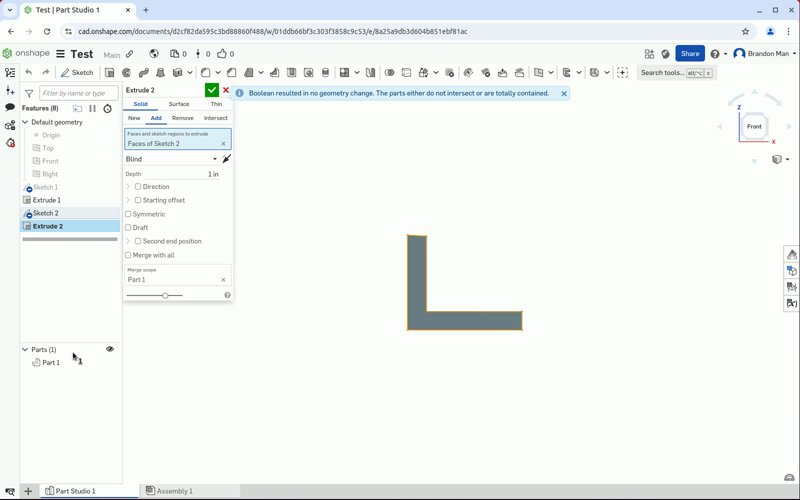
mouse_move(143, 106)
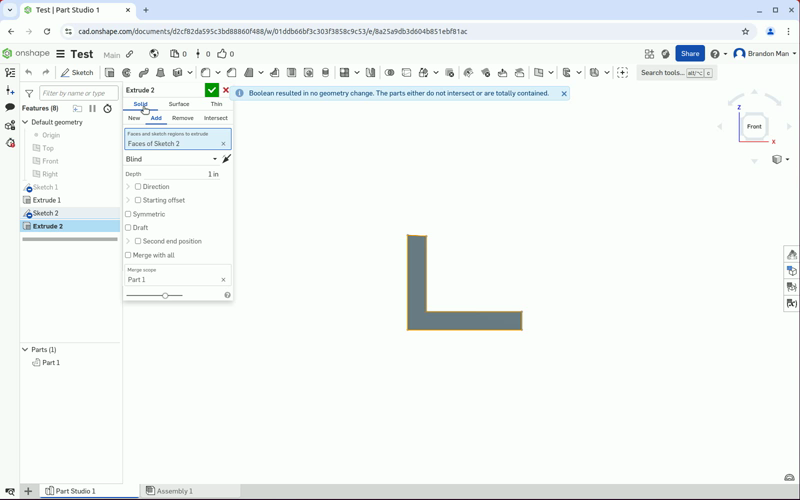
click(143, 106)
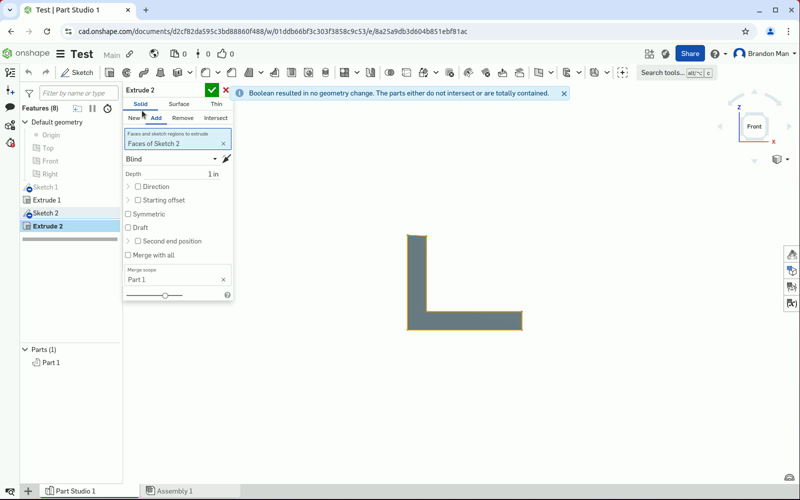
mouse_move(137, 120)
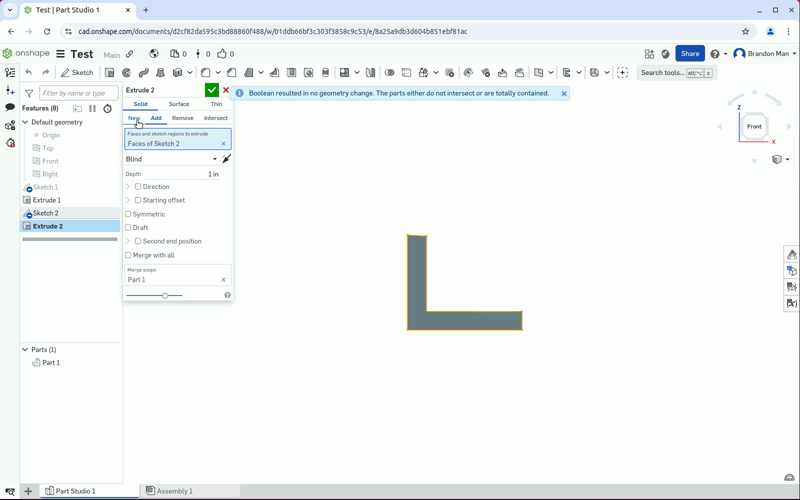
click(137, 120)
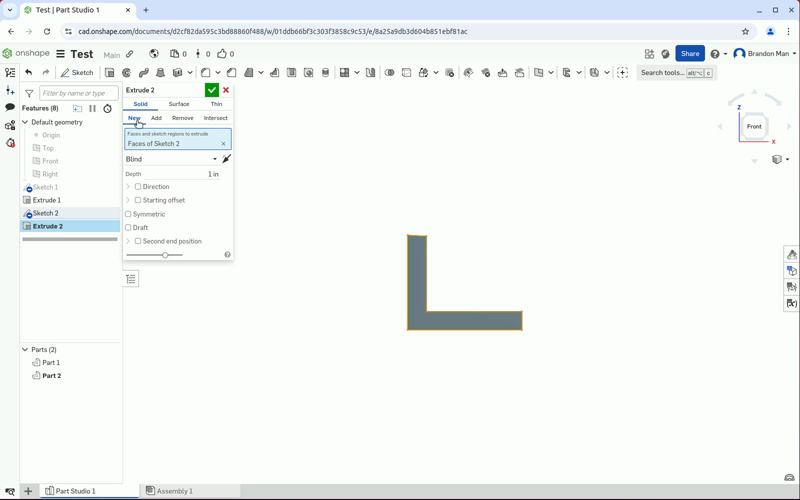
key(tab, 4)
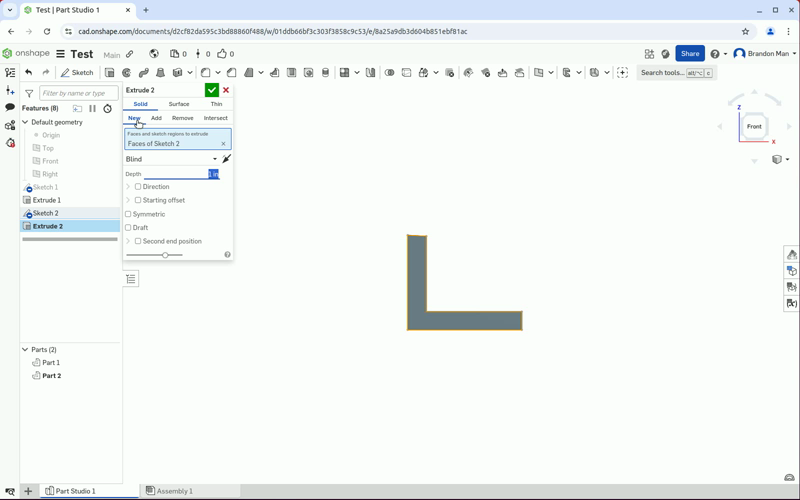
text(6.74)
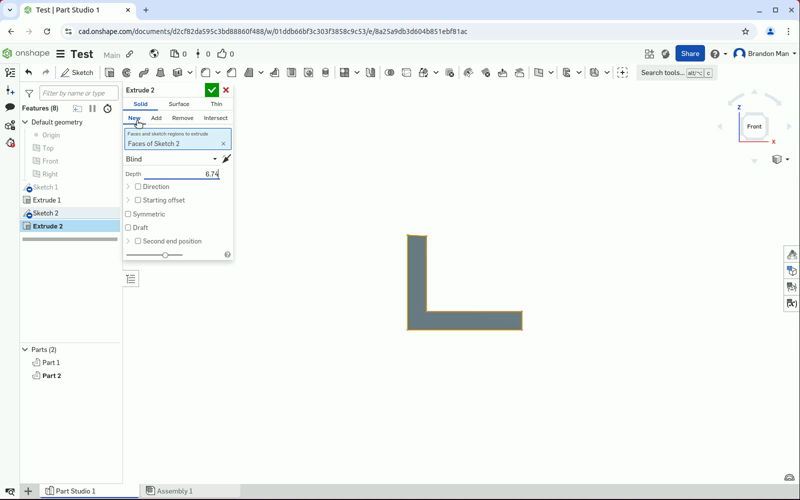
key(tab, 3)
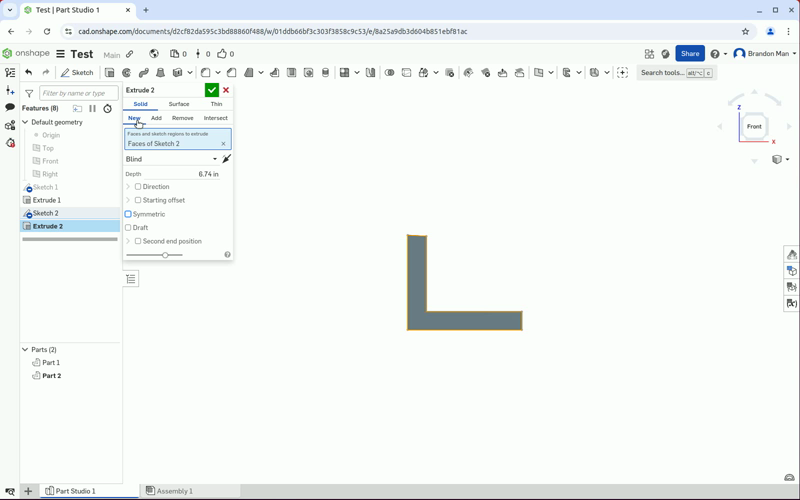
key(space)
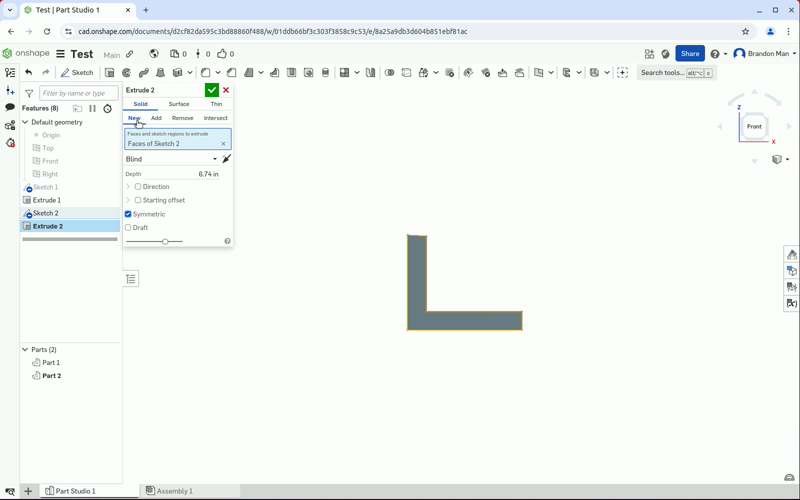
key(enter)
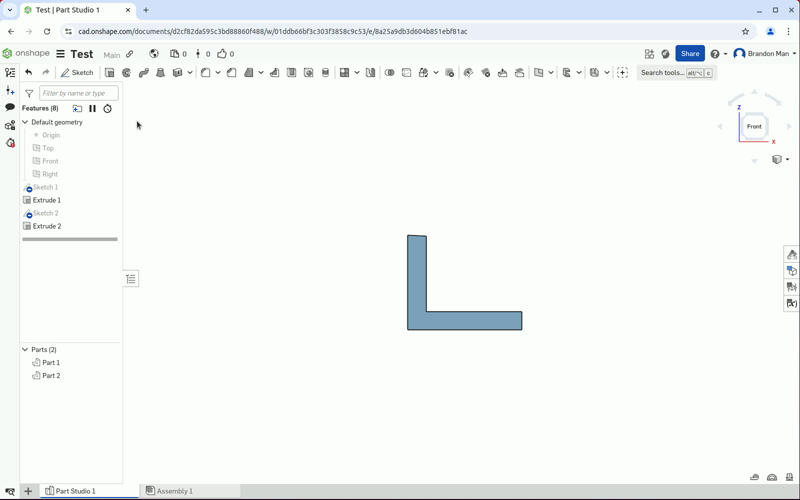
key(shift+h)
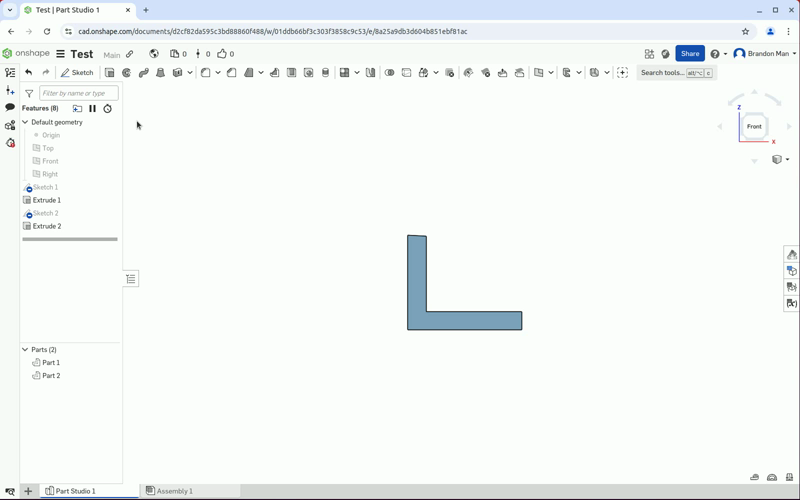
key(shift+h)
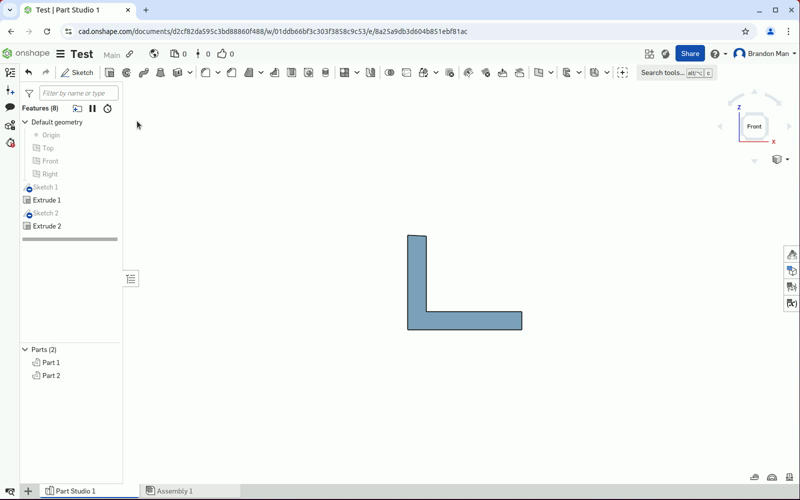
mouse_move(73, 189)
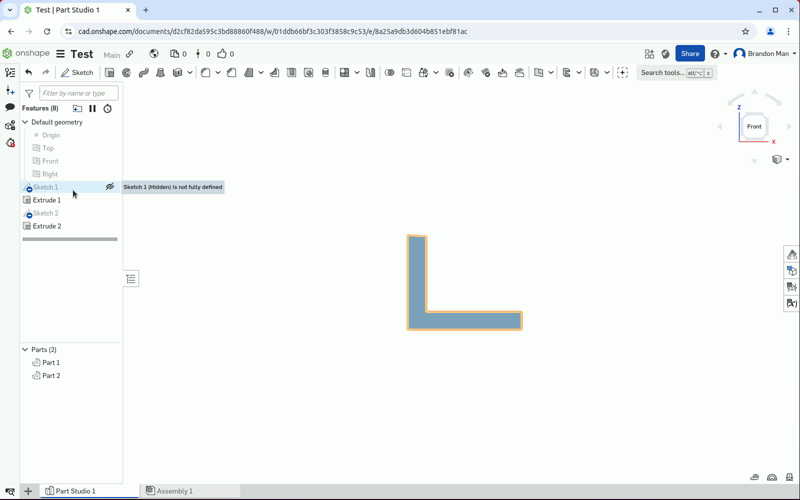
click(73, 189)
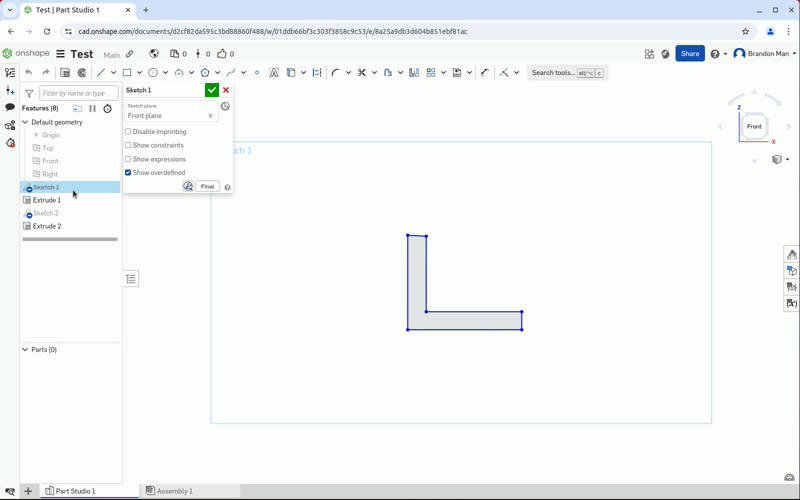
mouse_move(229, 92)
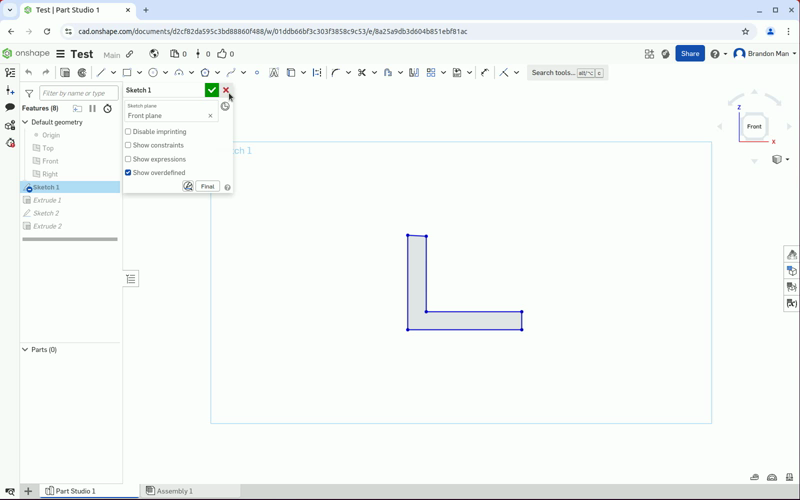
click(229, 92)
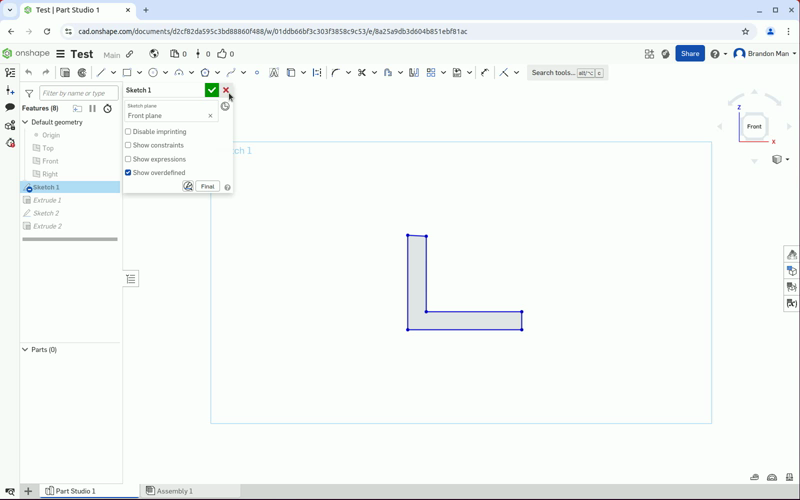
key(shift+s)
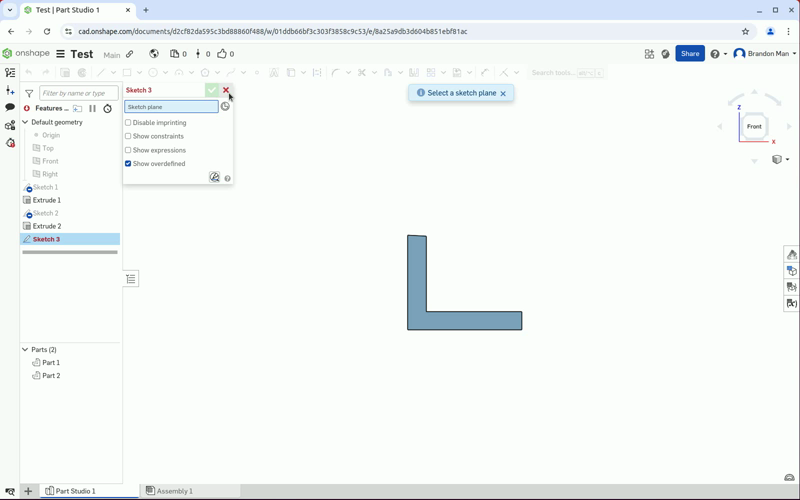
mouse_move(73, 163)
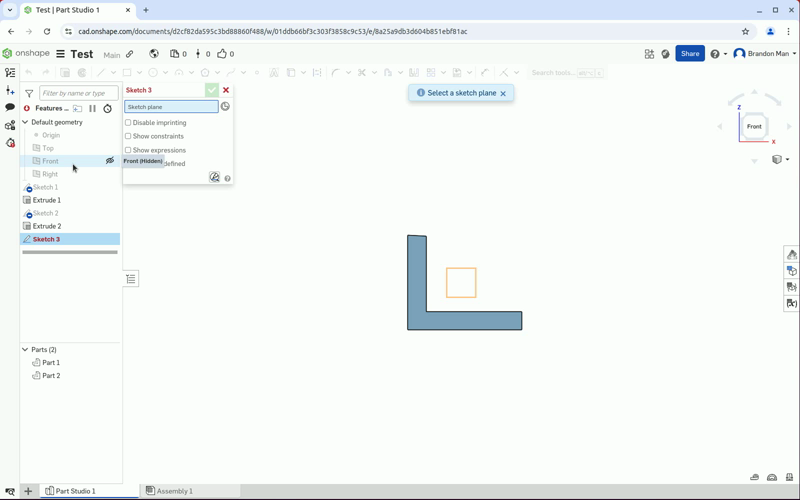
click(73, 163)
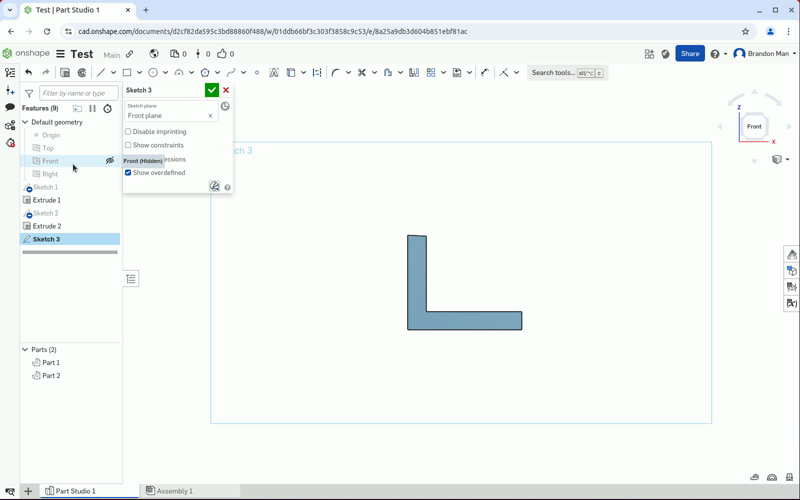
mouse_move(73, 352)
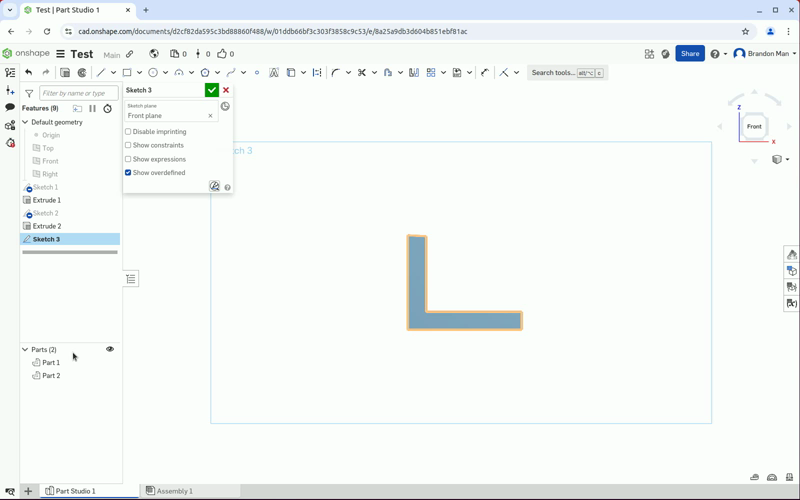
key(y)
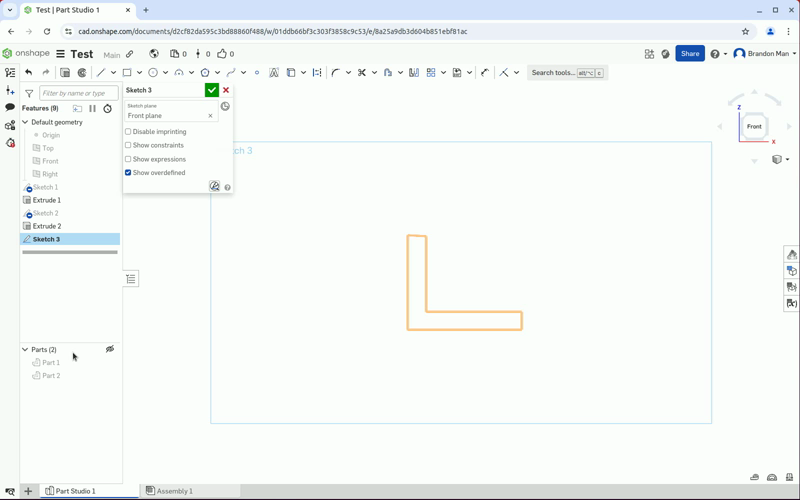
key(l)
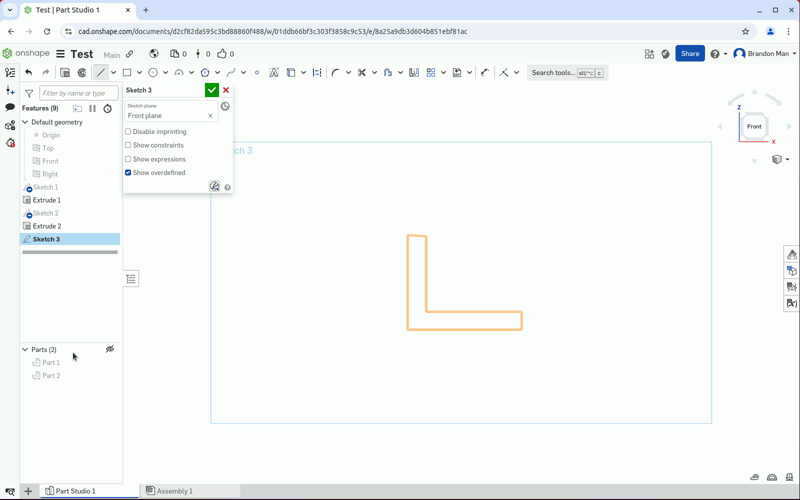
key_down(shift)
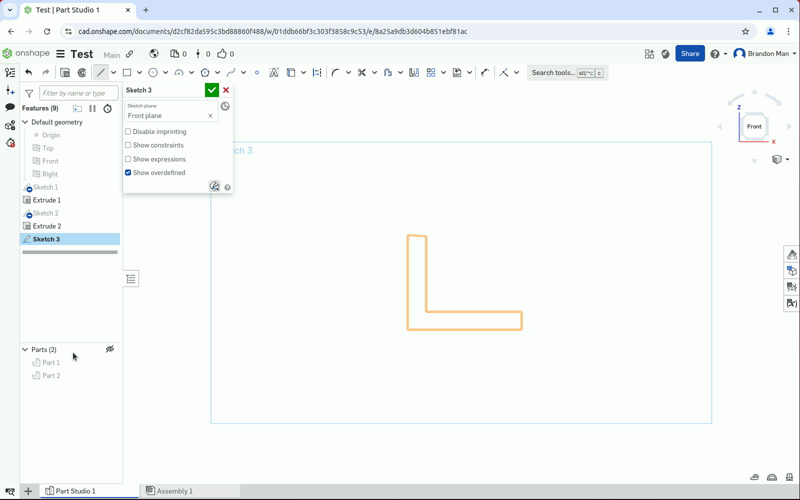
mouse_move(426, 311)
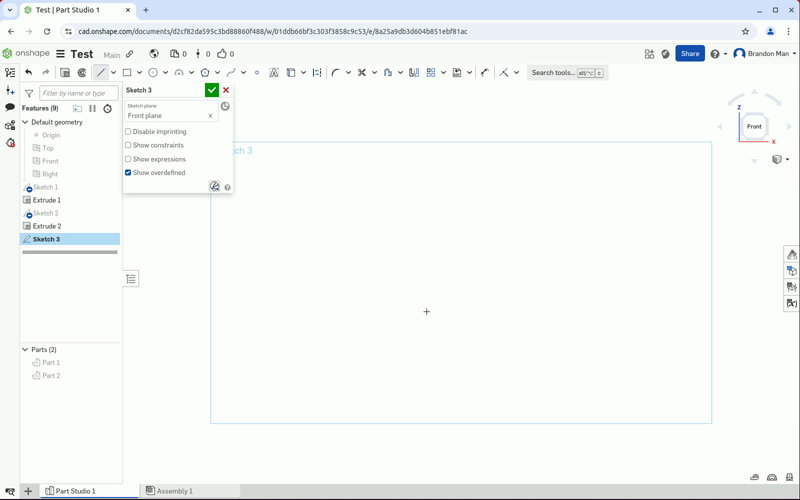
click(426, 311)
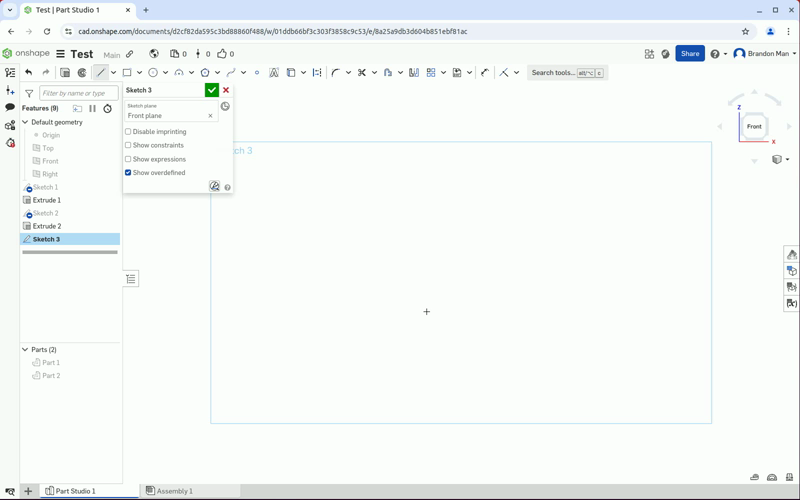
key_up(shift)
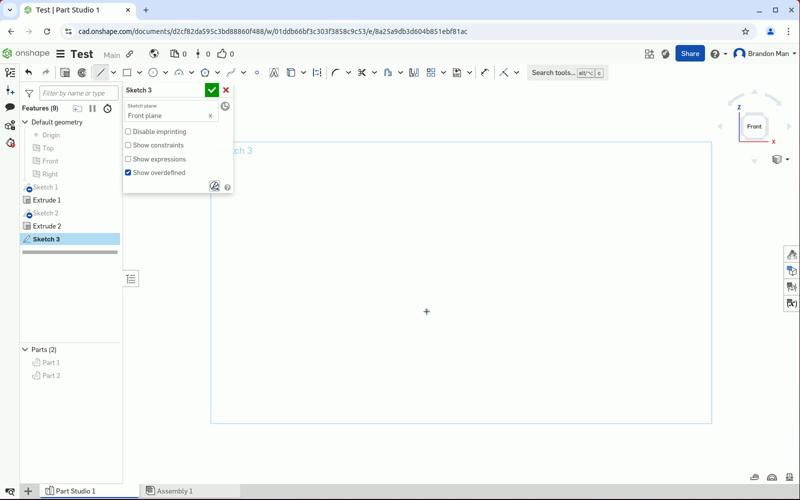
key_down(shift)
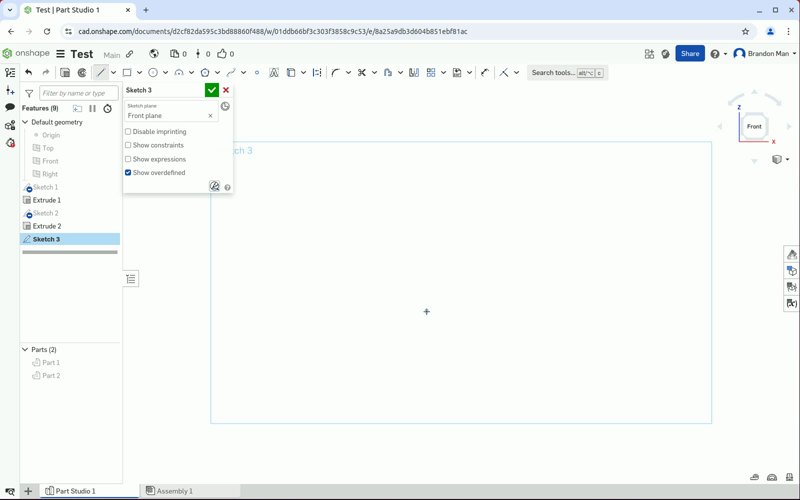
mouse_move(521, 311)
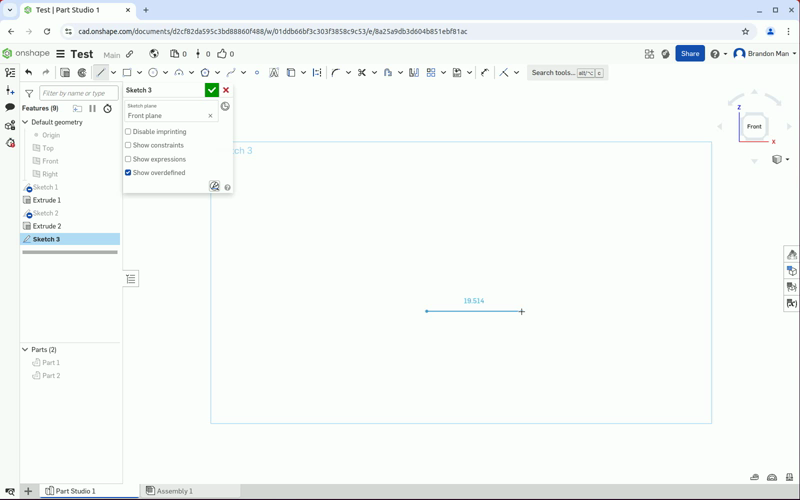
click(521, 311)
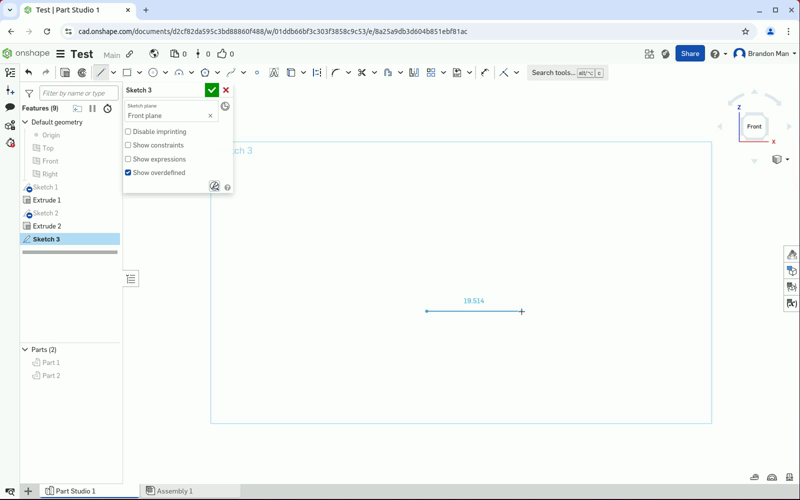
key_up(shift)
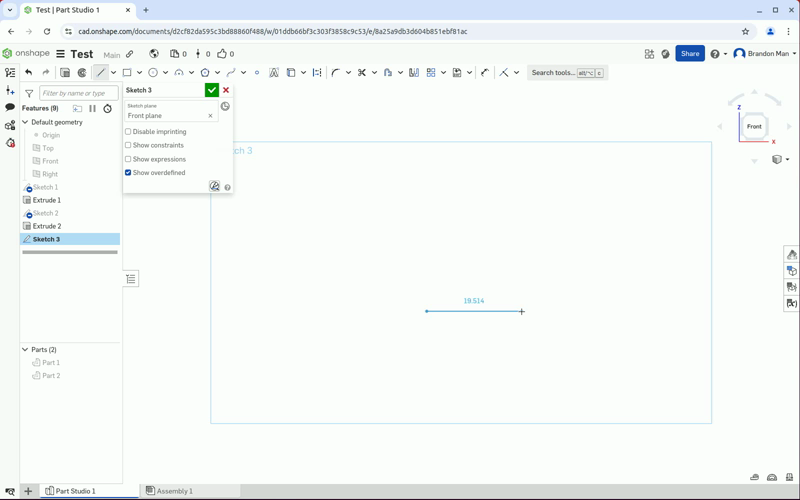
key_down(shift)
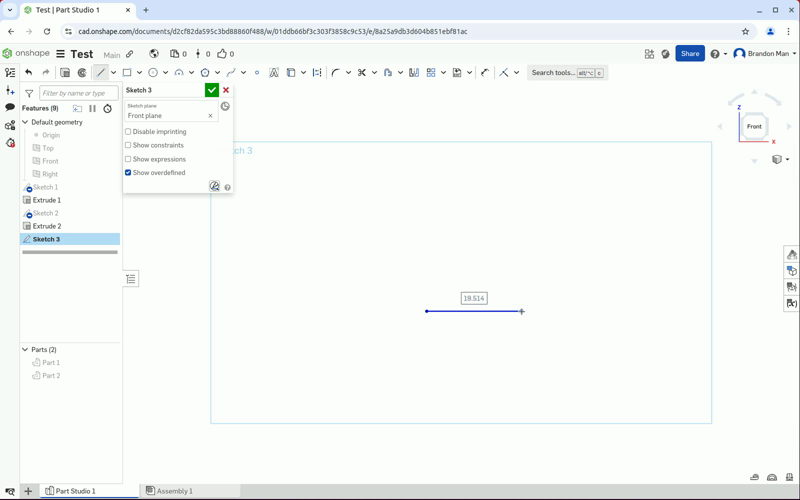
mouse_move(426, 234)
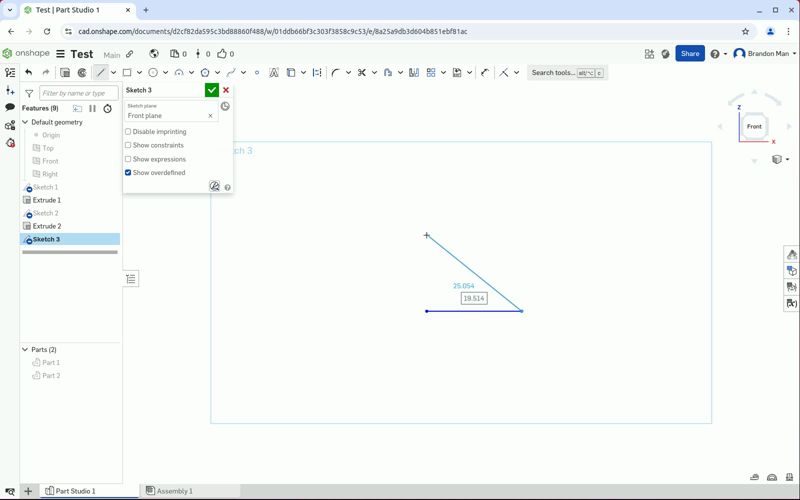
click(426, 234)
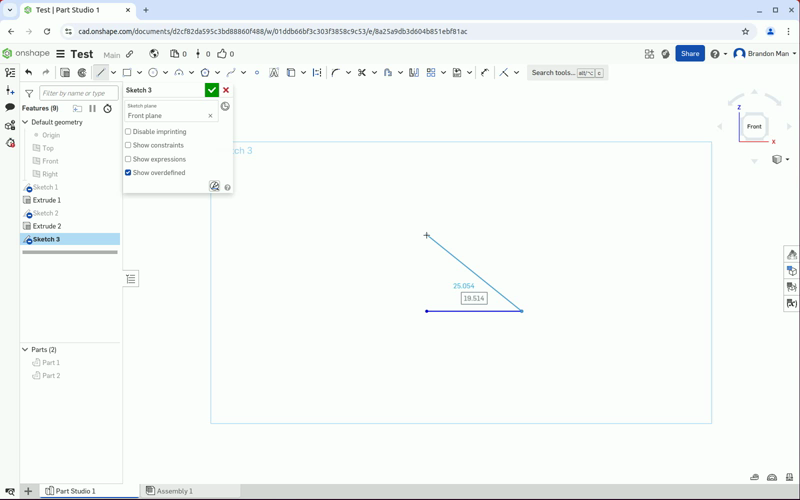
key_up(shift)
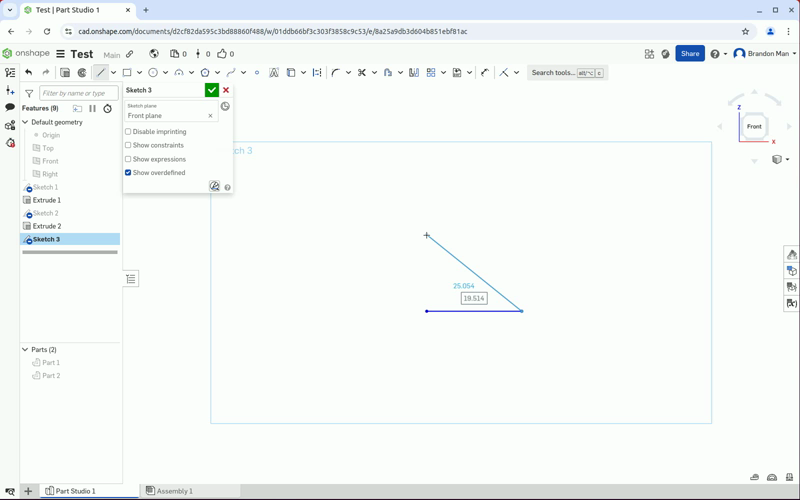
key_down(shift)
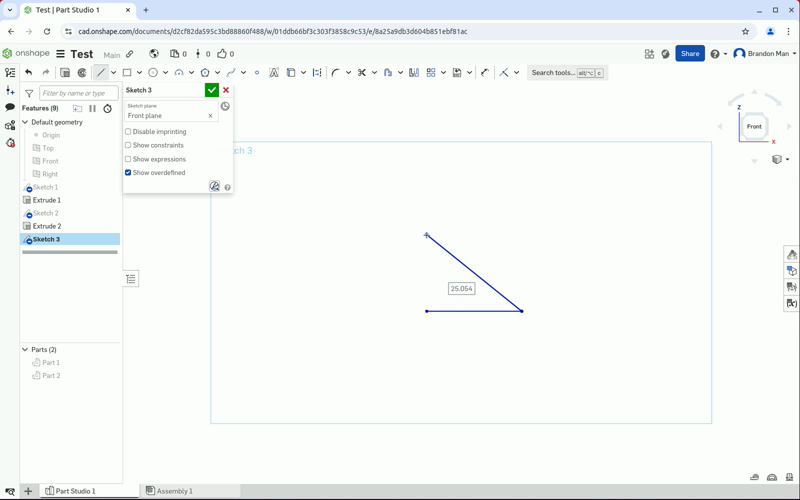
mouse_move(426, 311)
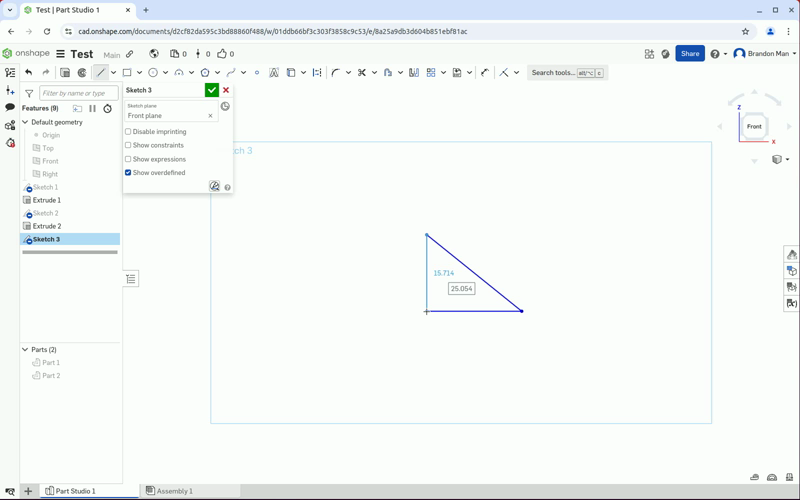
key_up(shift)
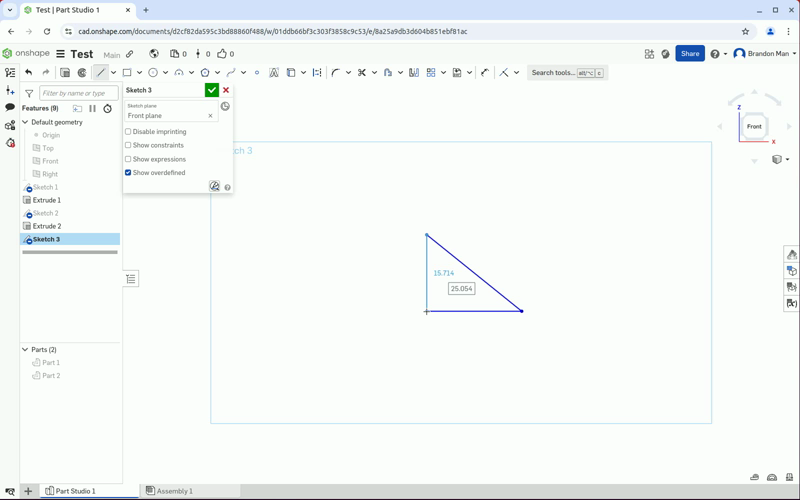
click(426, 311)
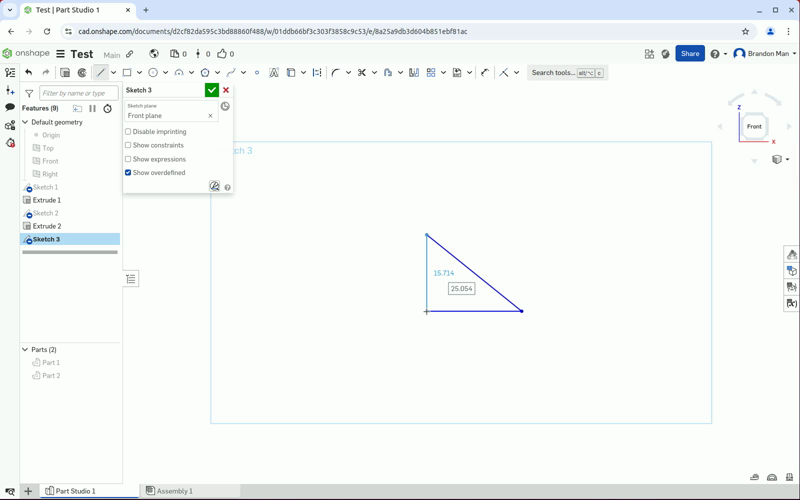
key(esc)
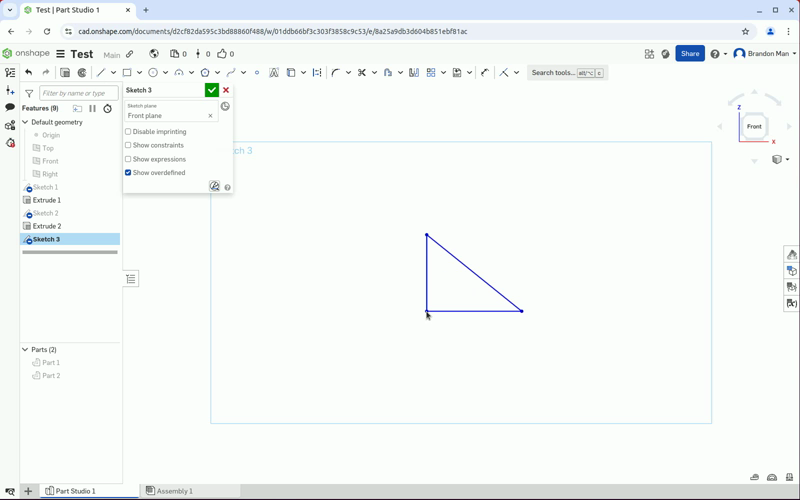
mouse_move(480, 293)
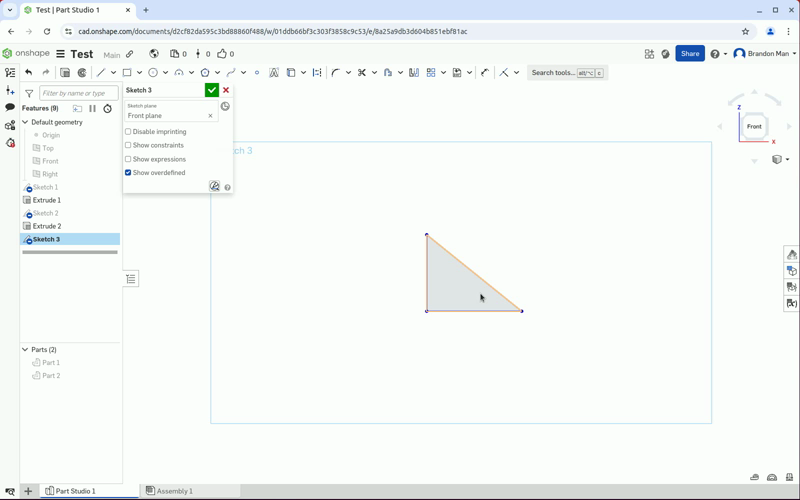
click(480, 293)
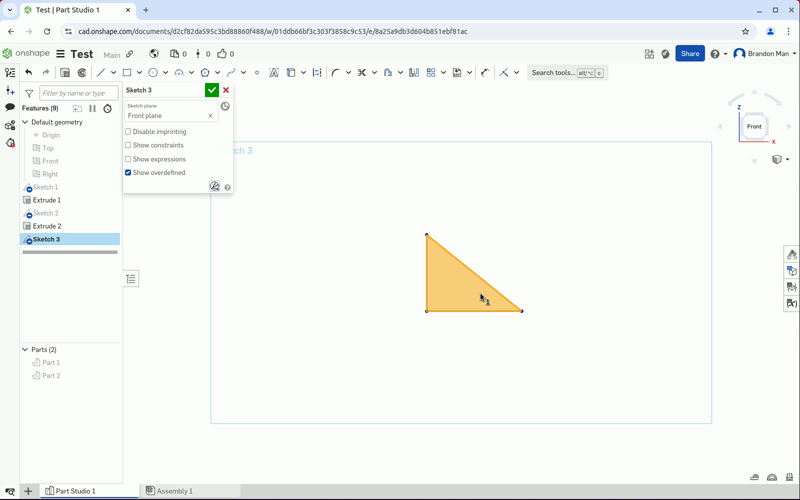
mouse_move(73, 352)
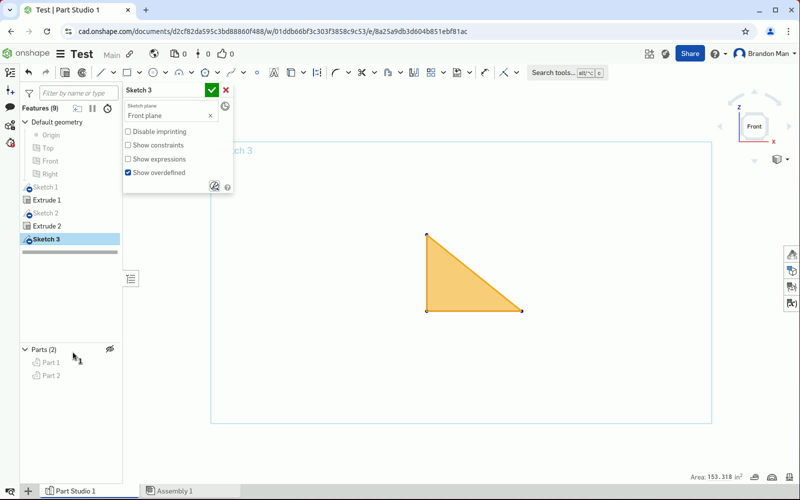
key(shift+y)
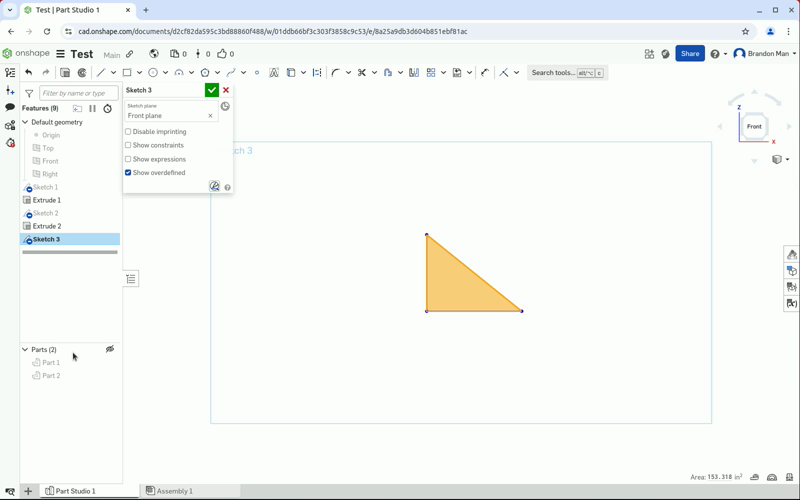
key(shift+e)
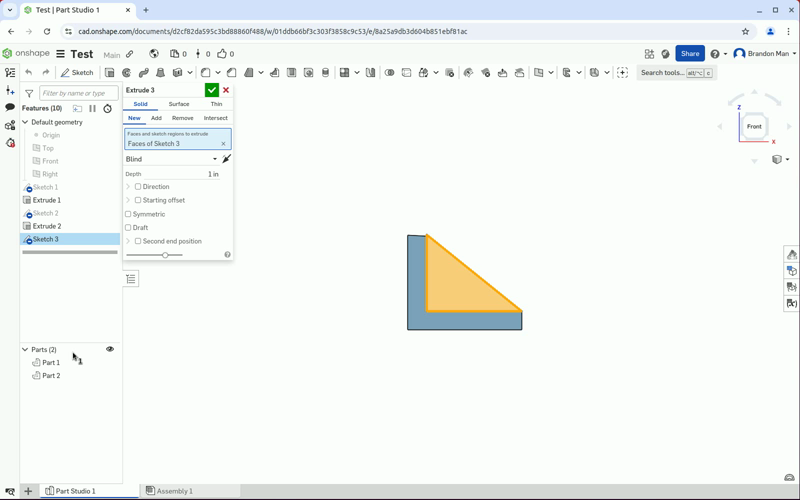
mouse_move(143, 106)
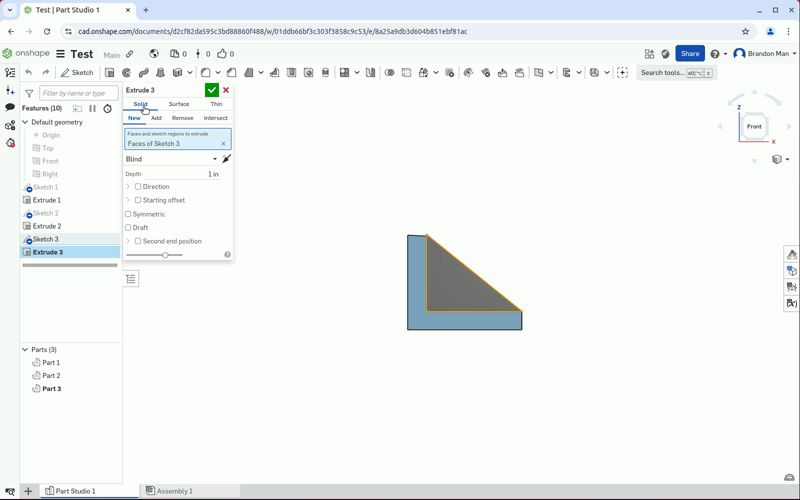
click(143, 106)
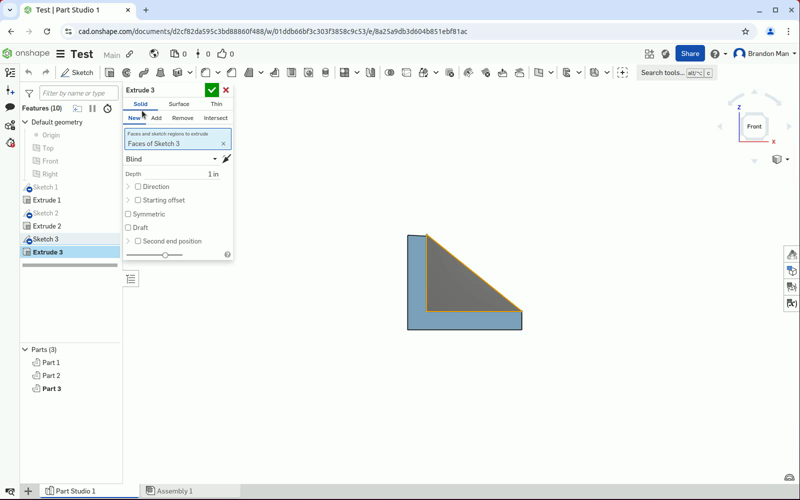
mouse_move(137, 120)
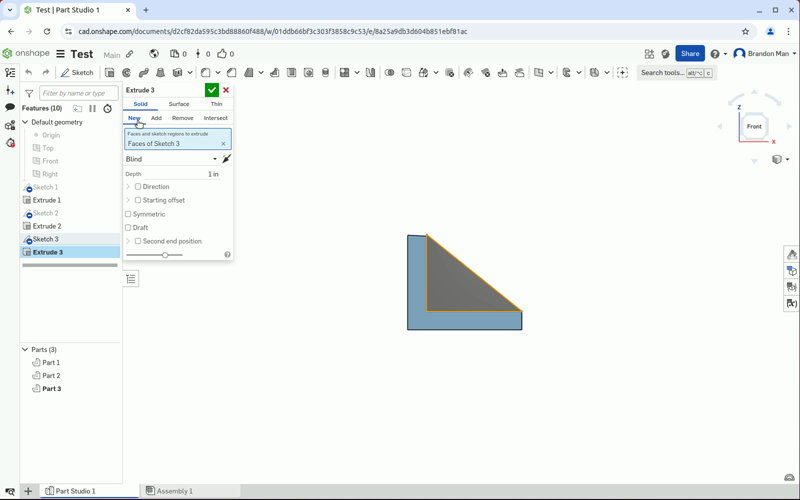
click(137, 120)
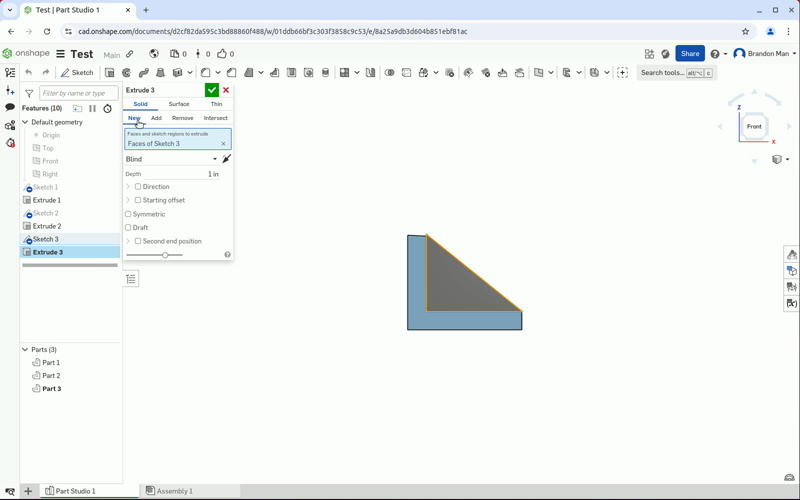
key(tab, 4)
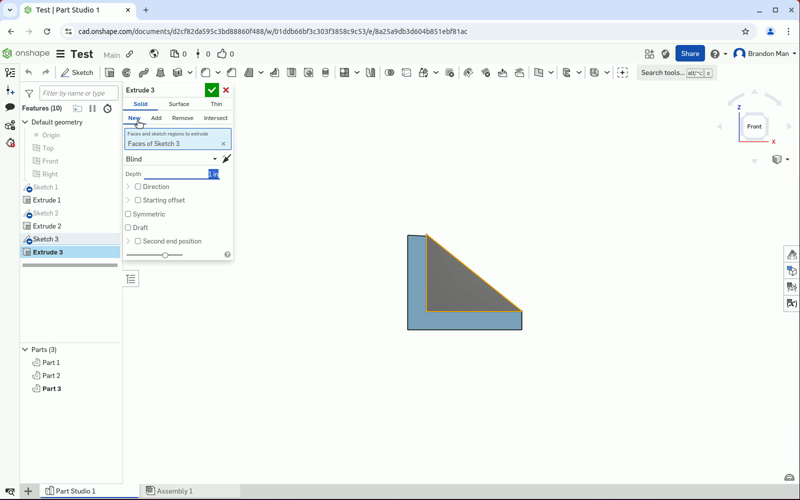
text(6.74)
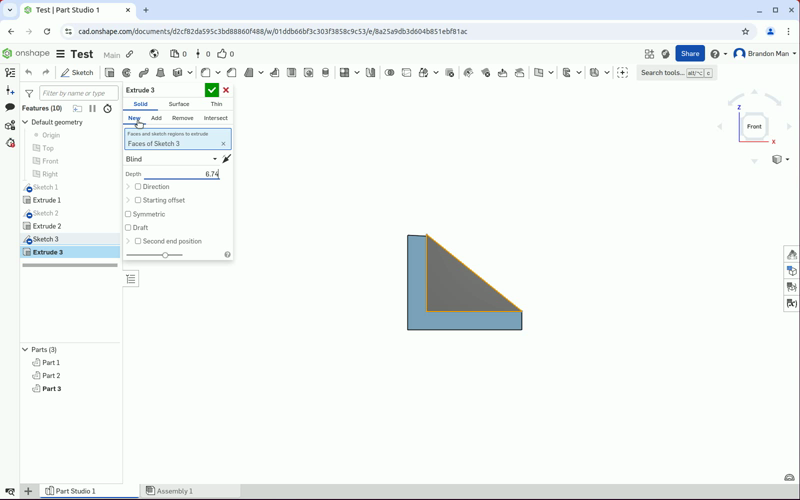
key(tab, 3)
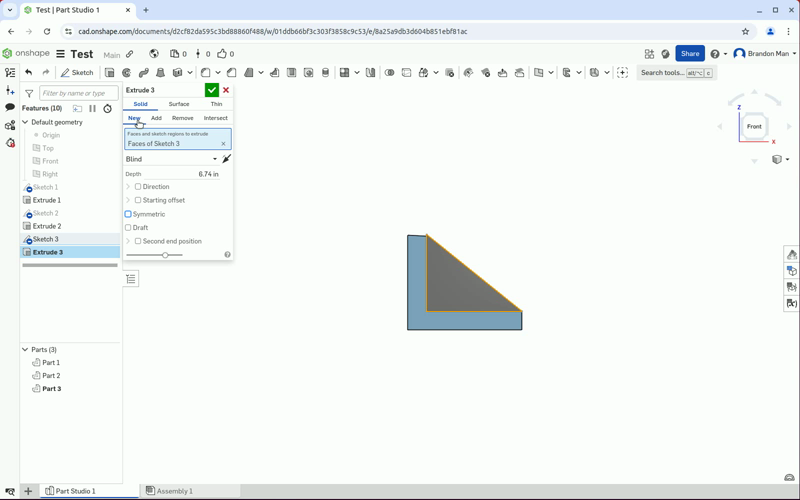
key(space)
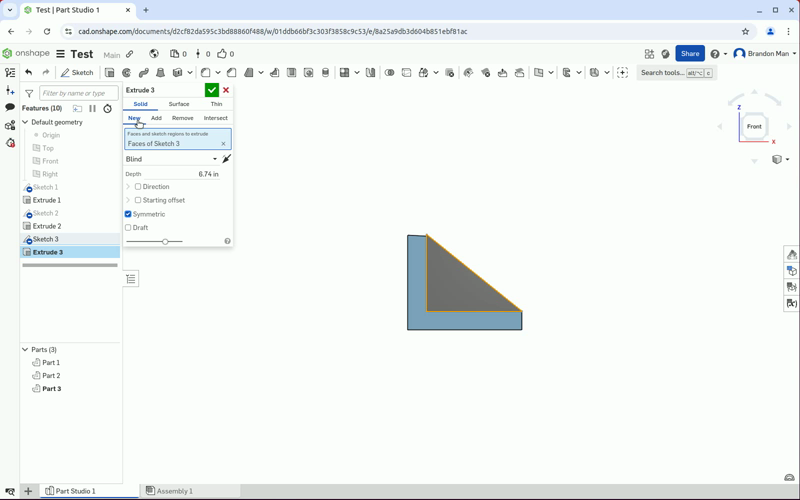
key(enter)
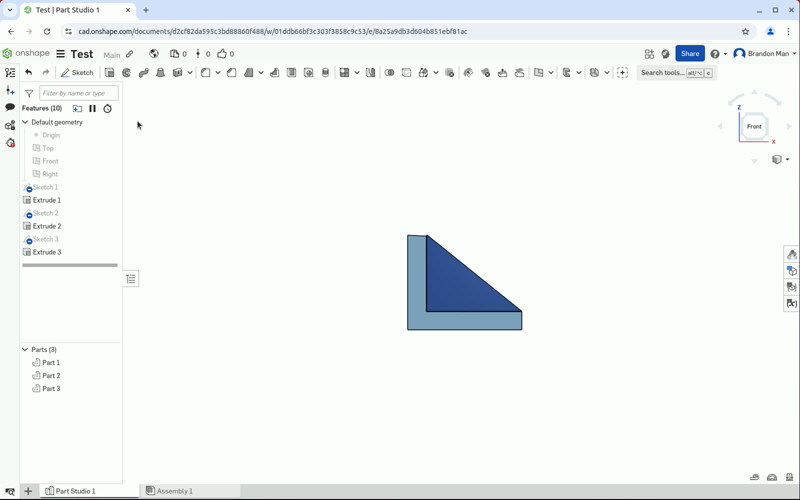
key(shift+h)
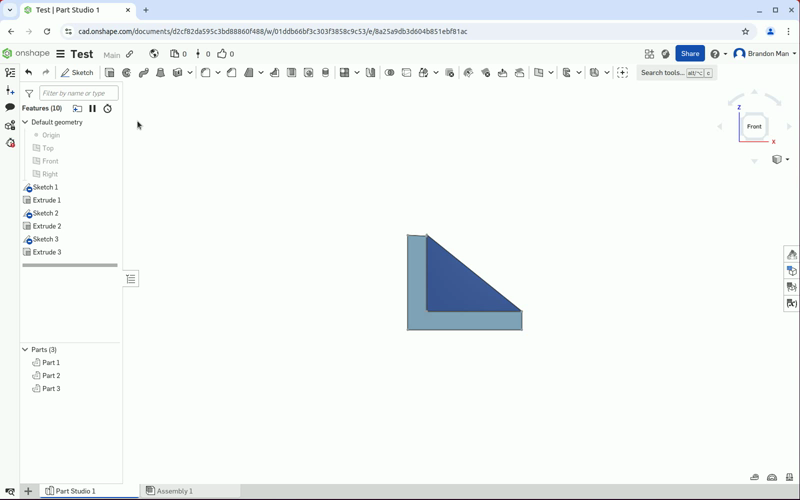
key(shift+h)
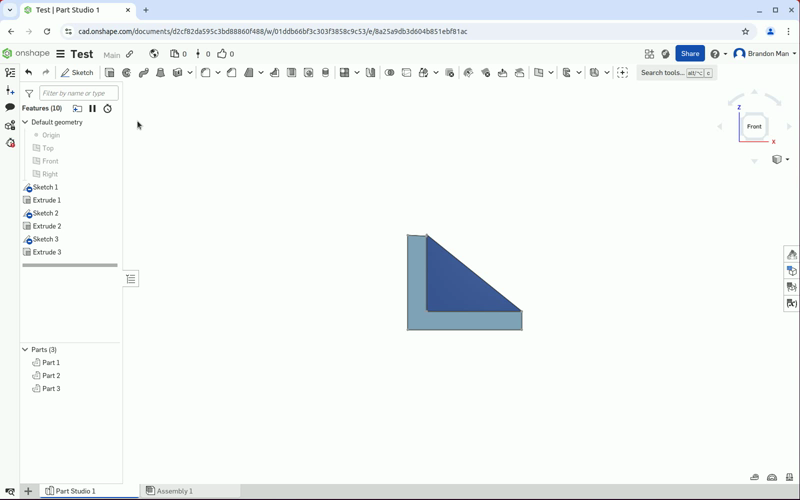
key(shift+7)
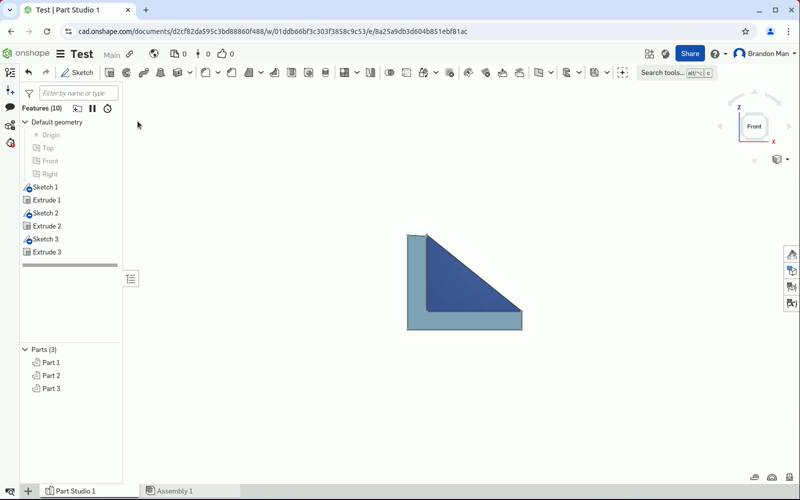
key(left, 2)
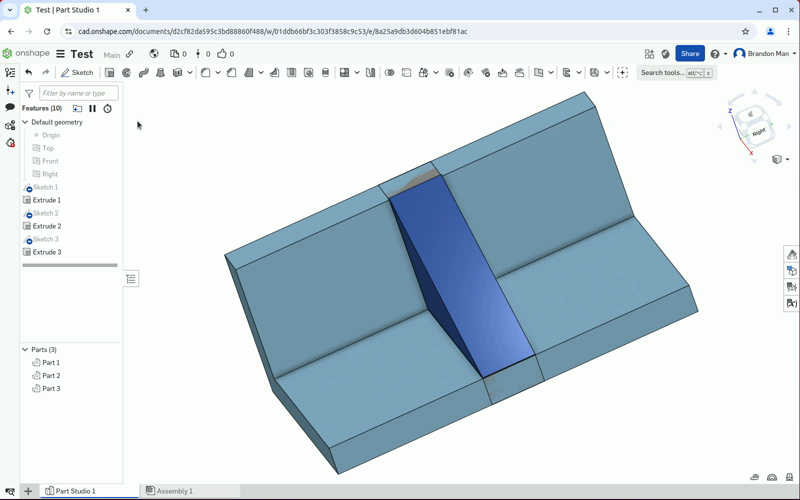
key(down, 2)
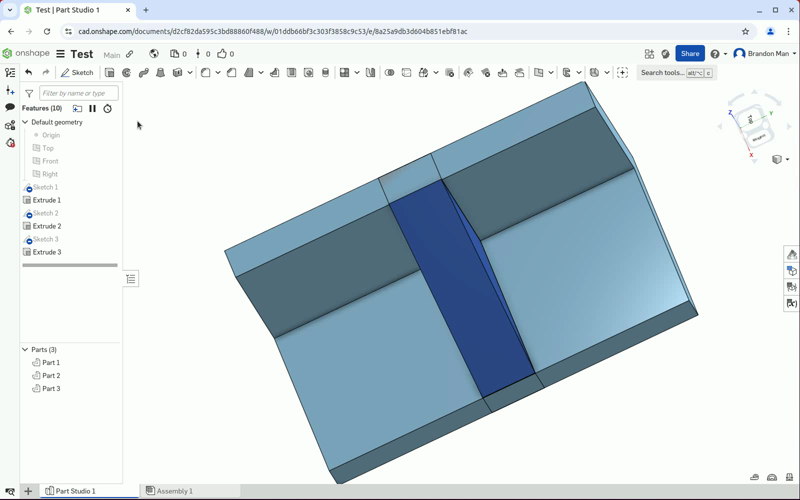
key(up, 2)
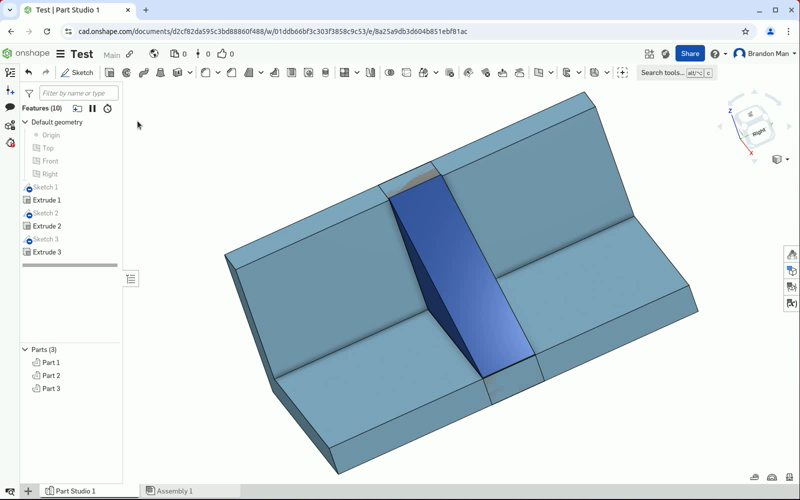
key(right, 2)
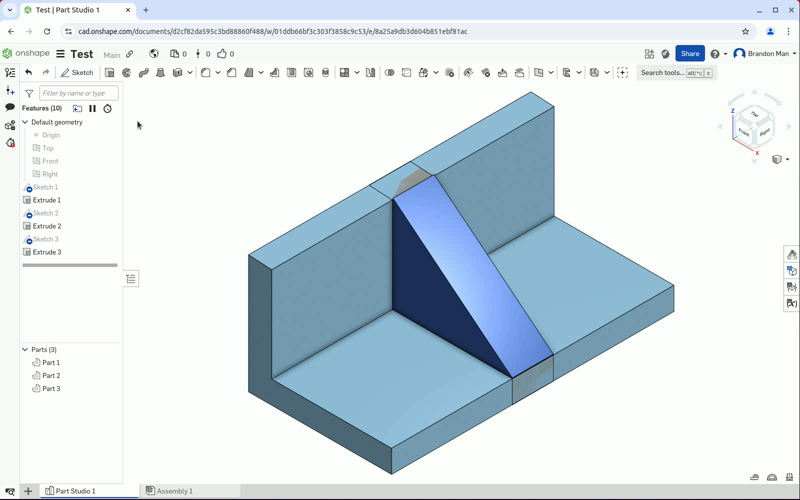
mouse_move(73, 189)
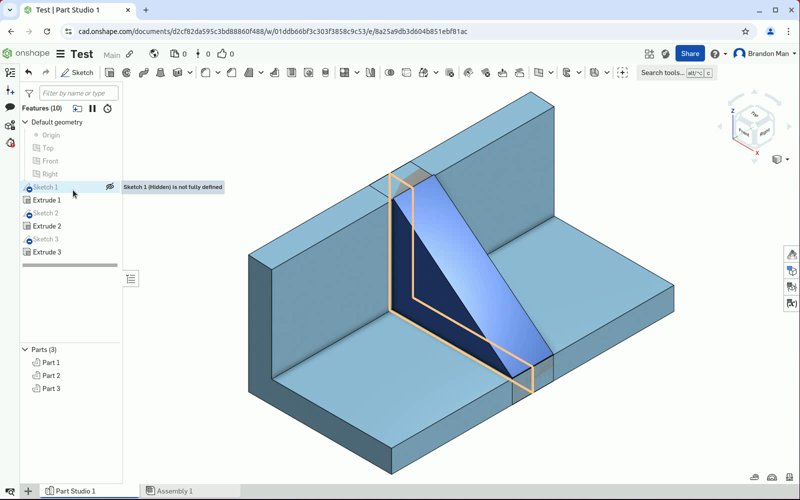
click(73, 189)